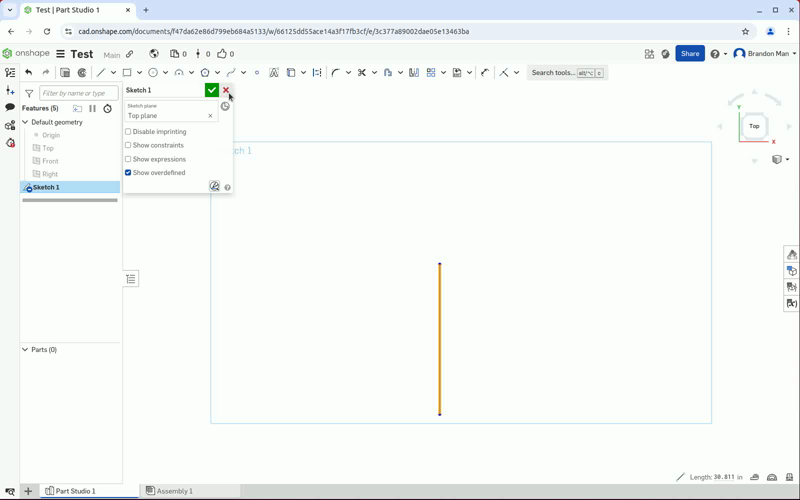
key(shift+h)
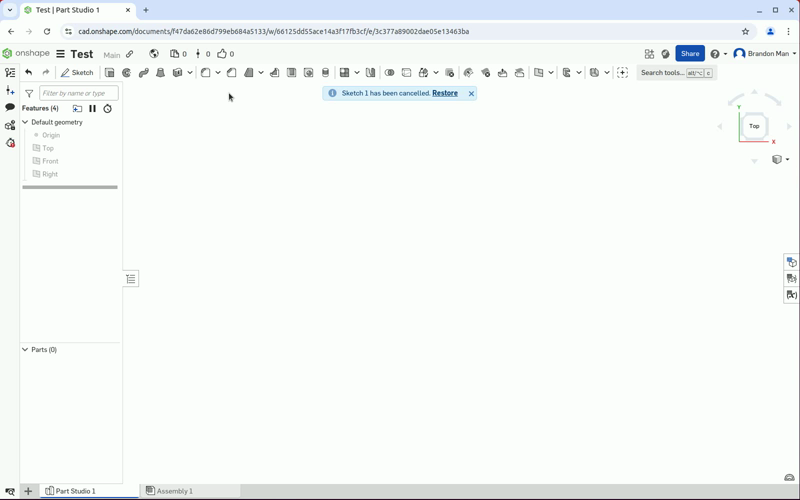
mouse_move(73, 352)
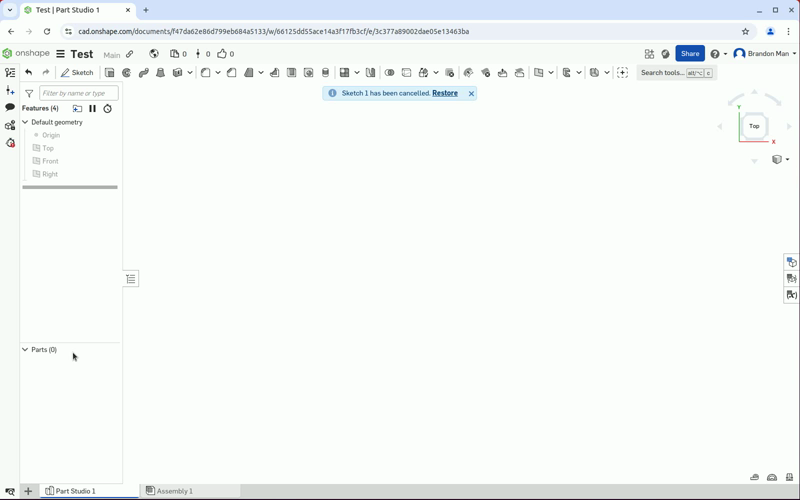
key(y)
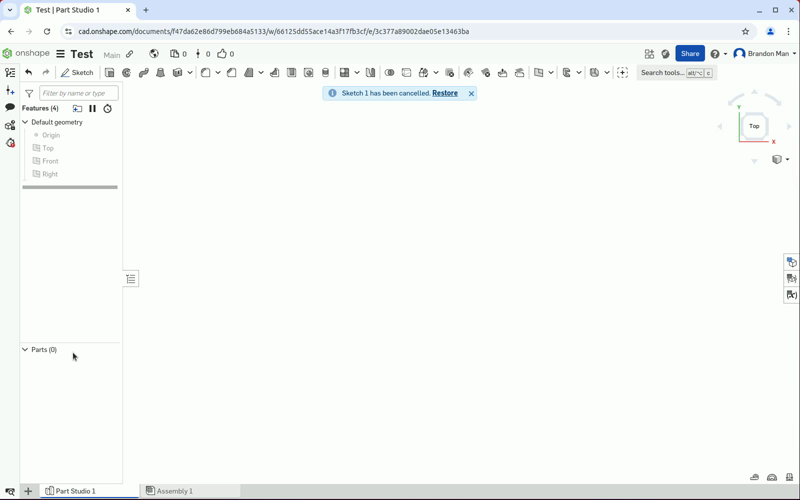
key(shift+p)
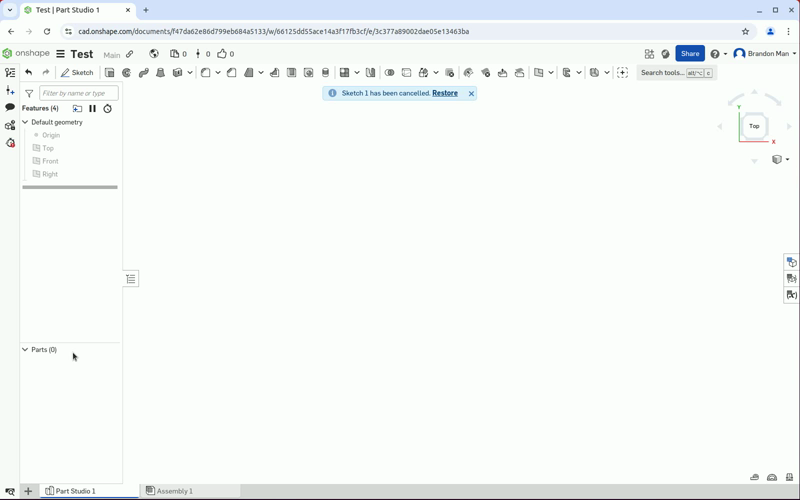
key(space)
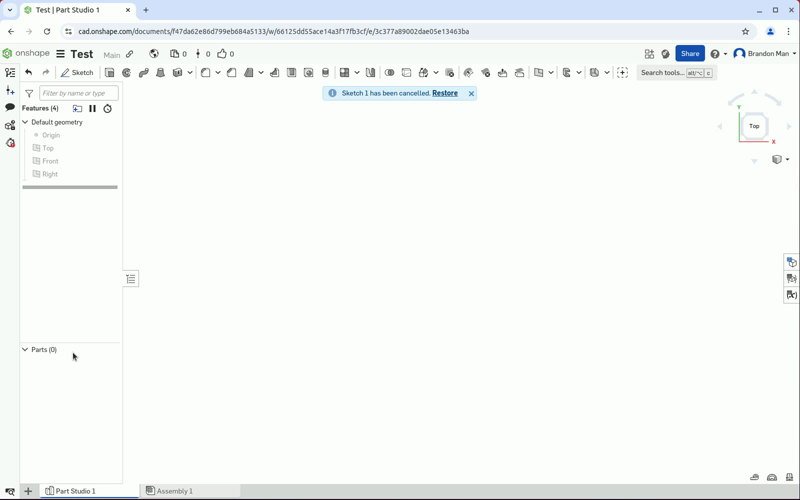
key_down(shift)
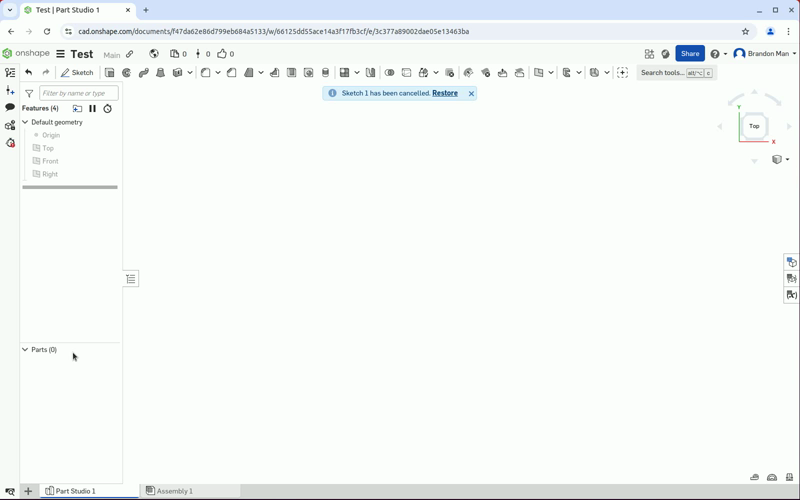
key(up)
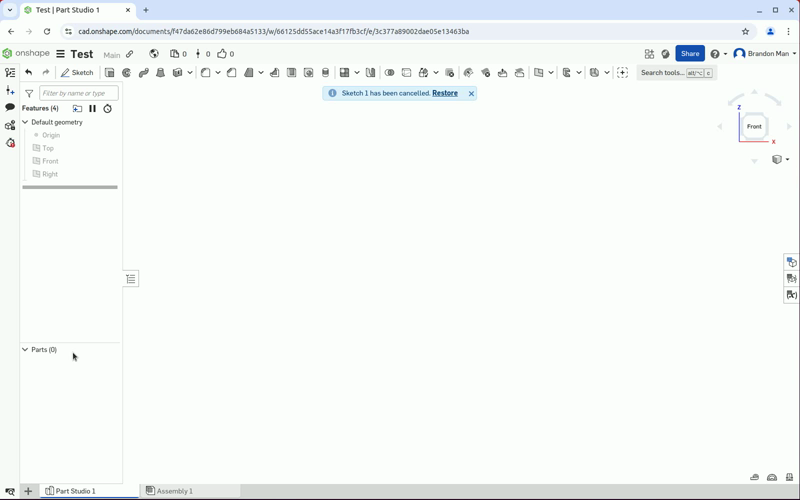
key_up(shift)
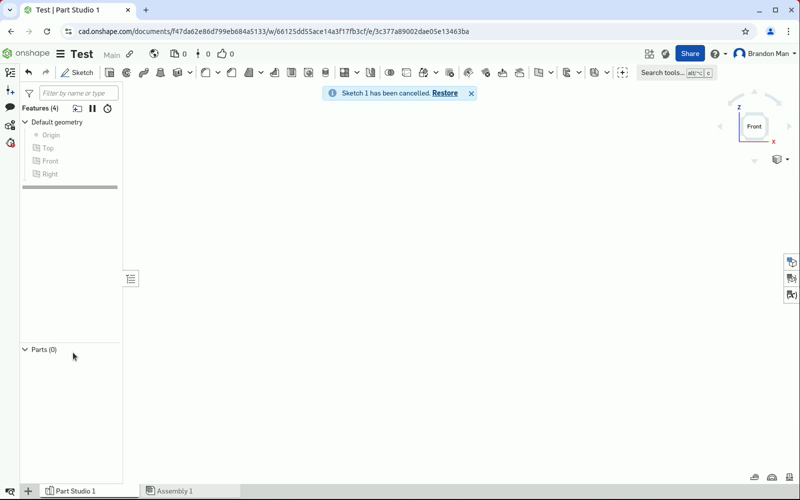
key(space)
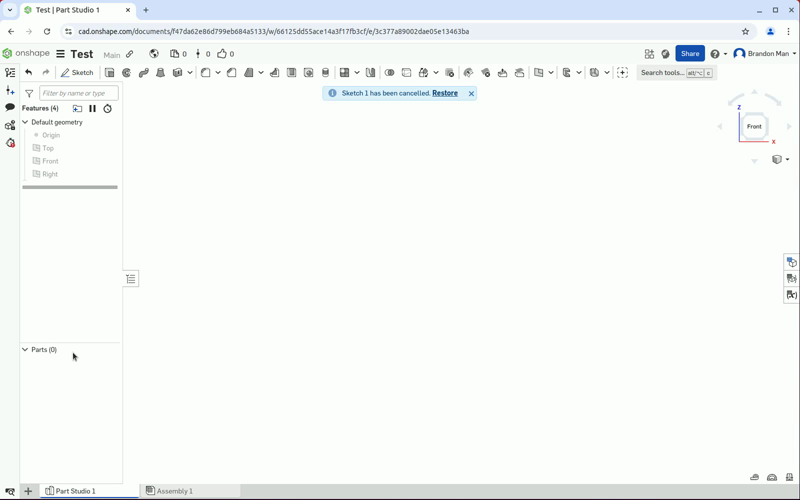
key_down(shift)
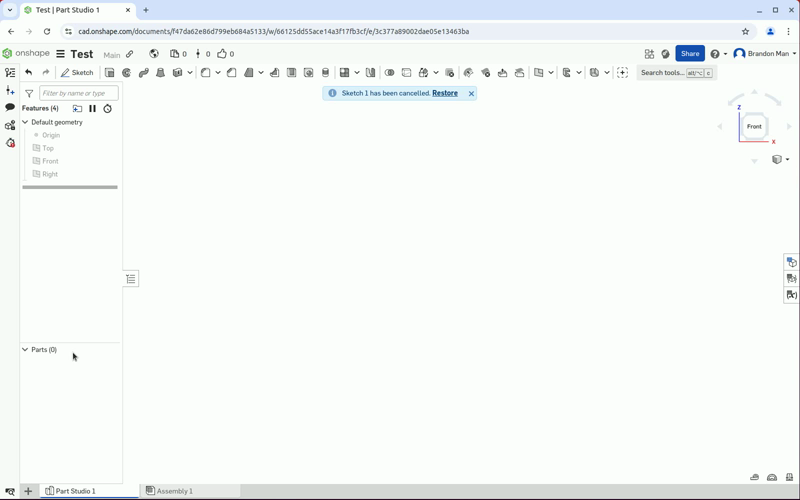
key(left)
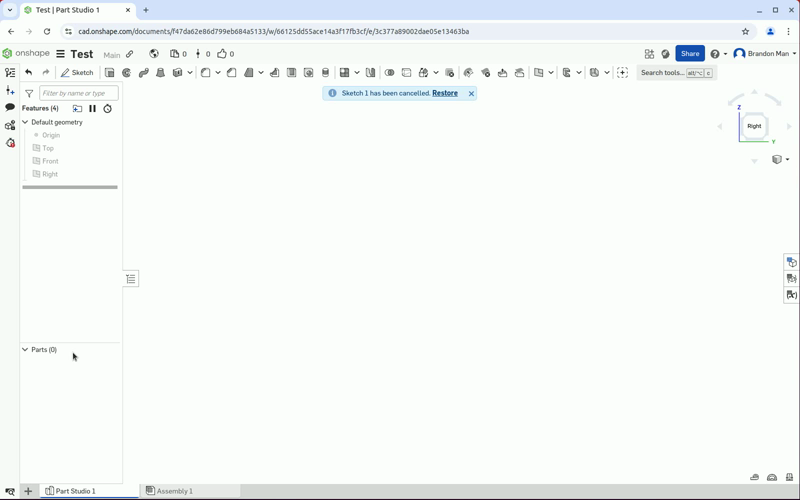
key_up(shift)
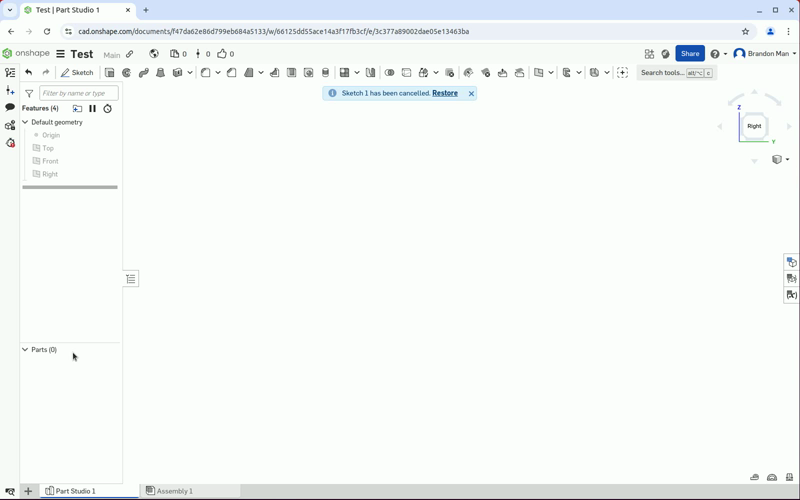
mouse_move(73, 352)
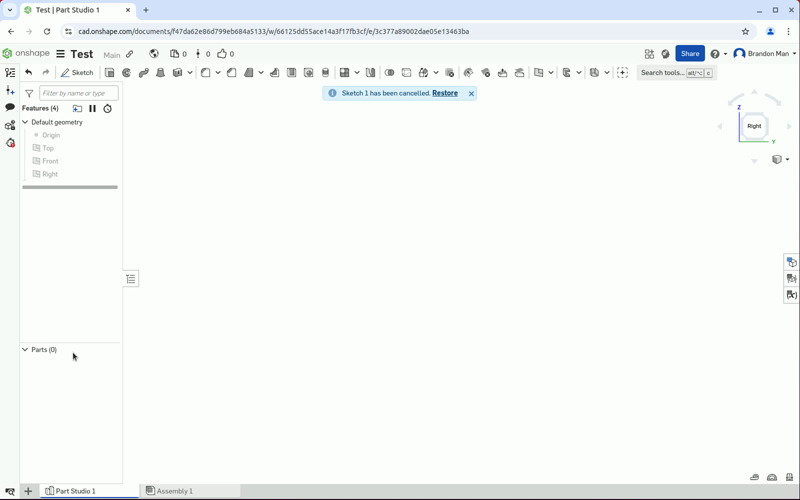
key(shift+y)
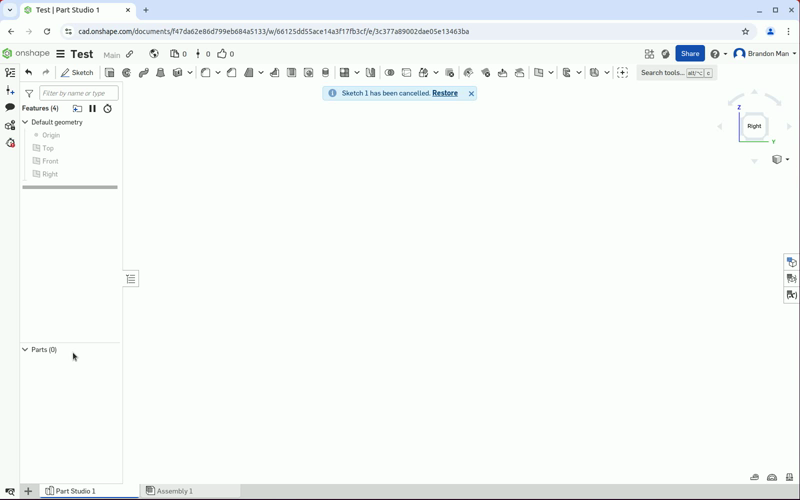
key(shift+s)
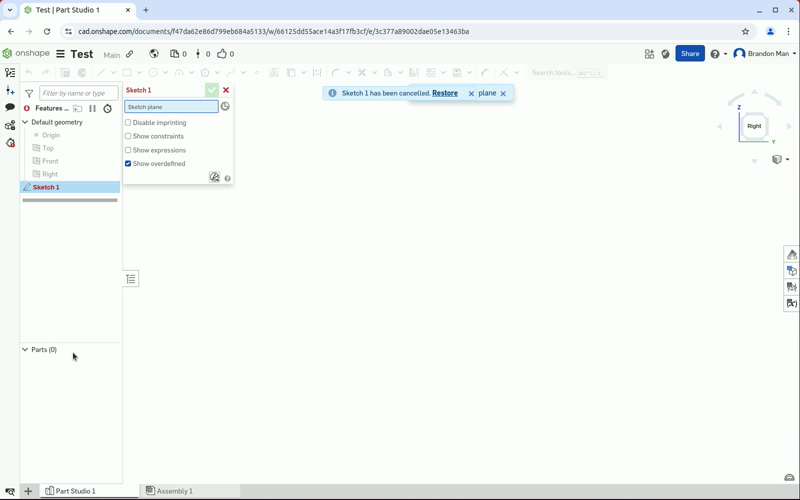
mouse_move(73, 176)
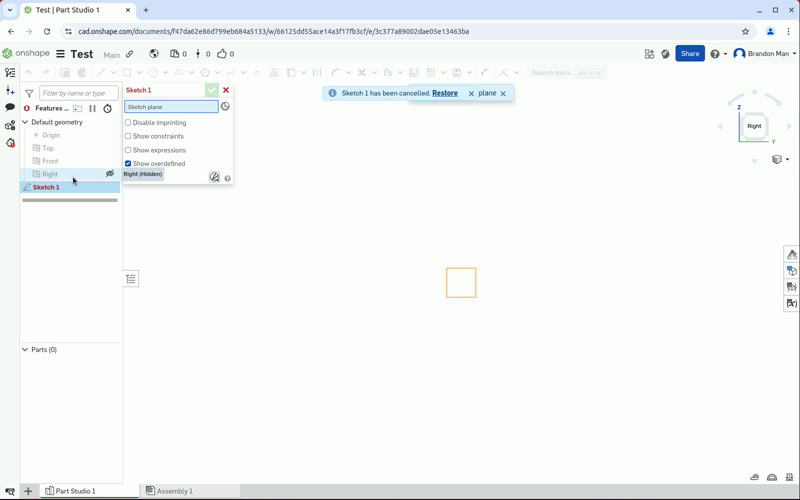
click(73, 176)
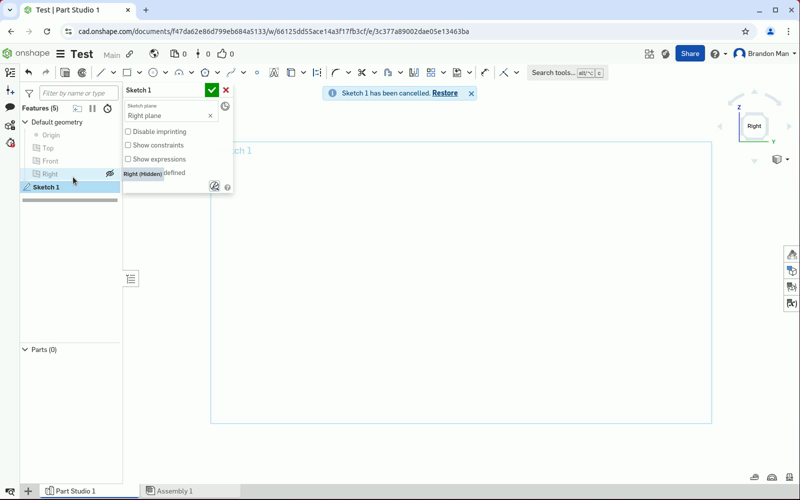
mouse_move(73, 352)
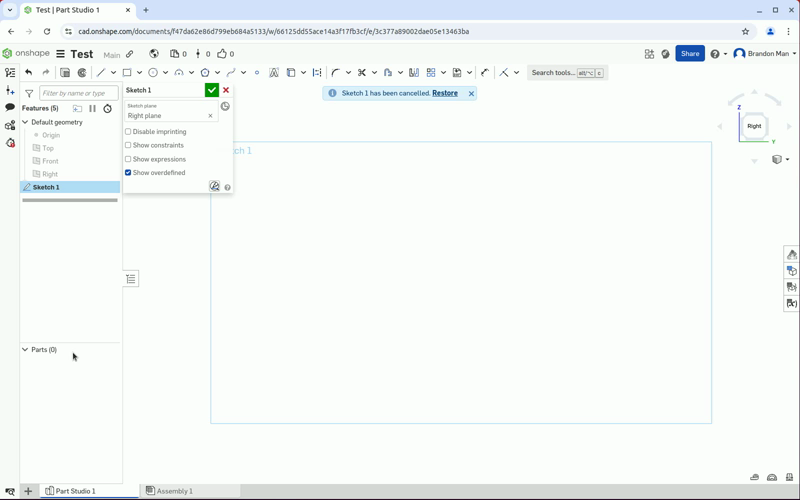
key(y)
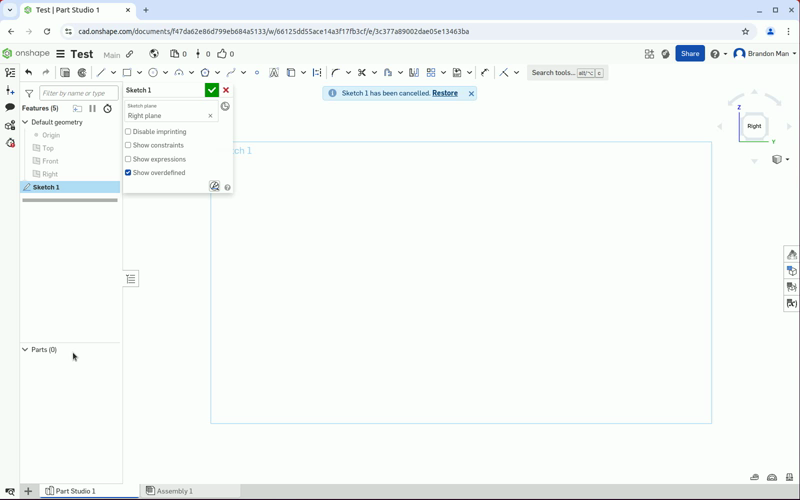
key(l)
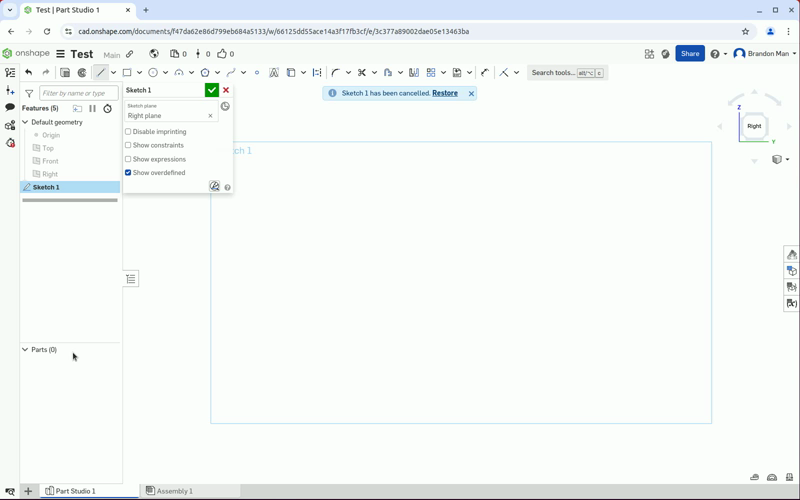
key_down(shift)
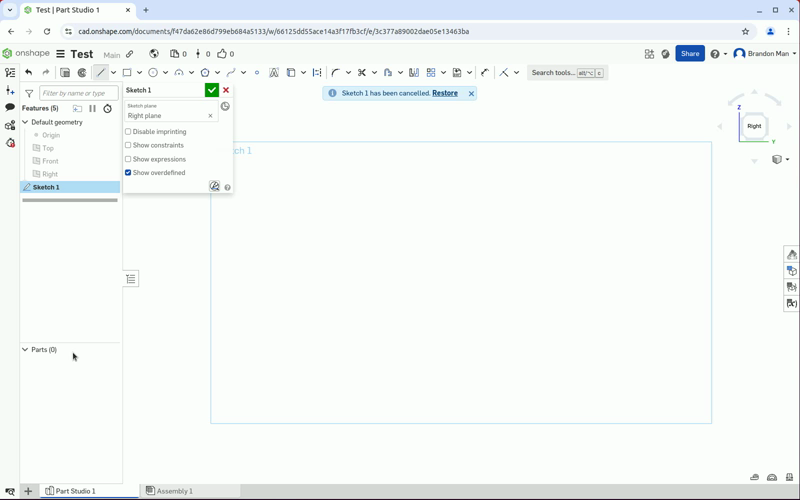
mouse_move(399, 270)
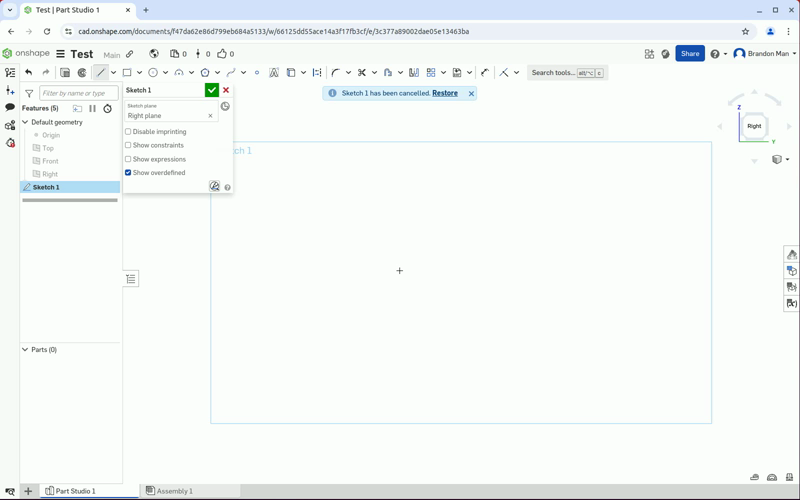
click(399, 270)
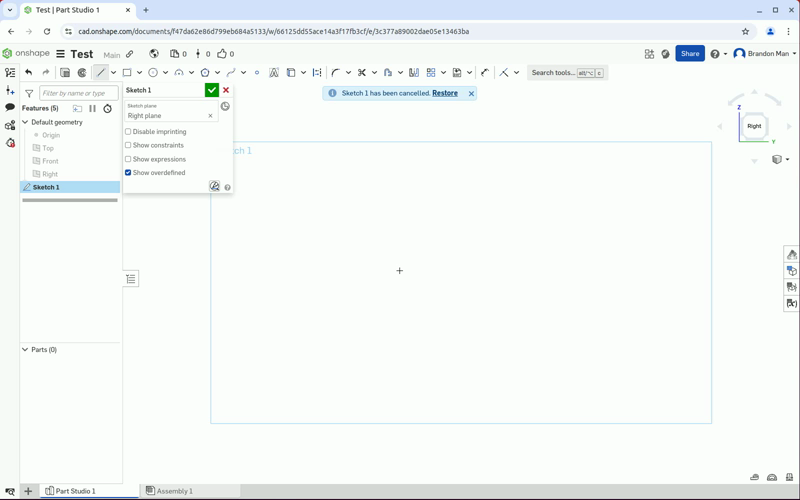
key_up(shift)
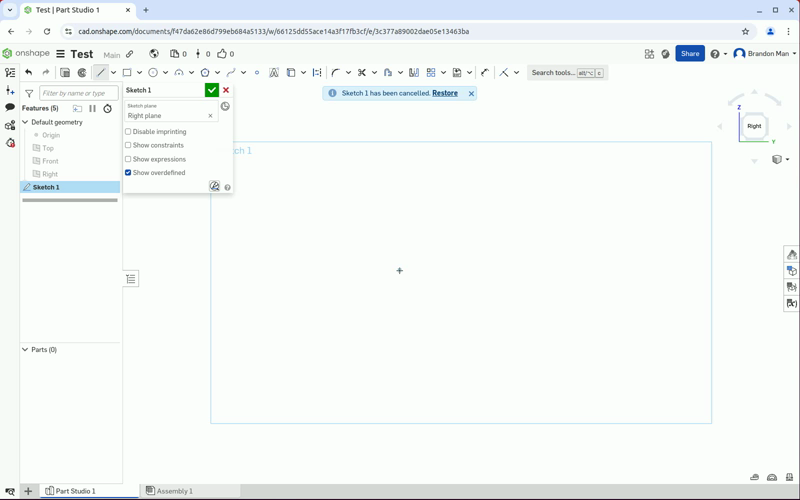
key_down(shift)
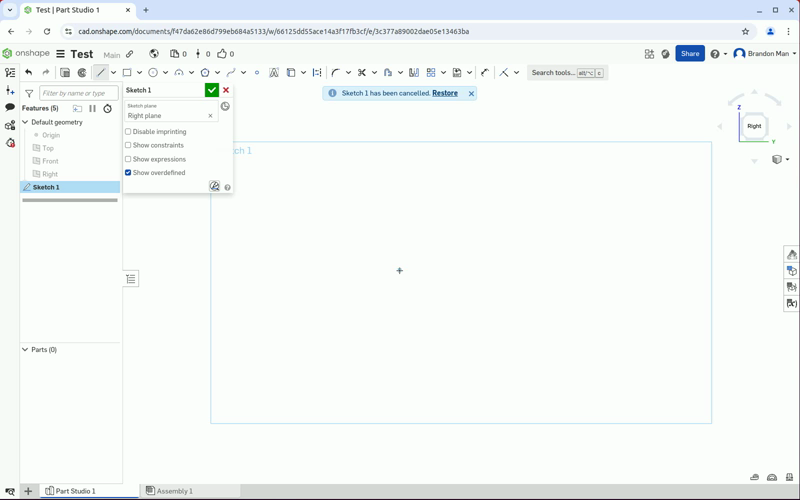
mouse_move(429, 270)
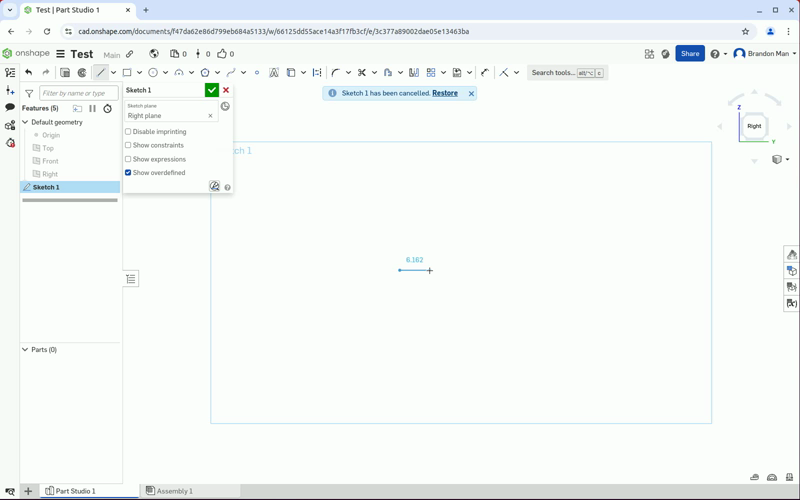
mouse_move(409, 270)
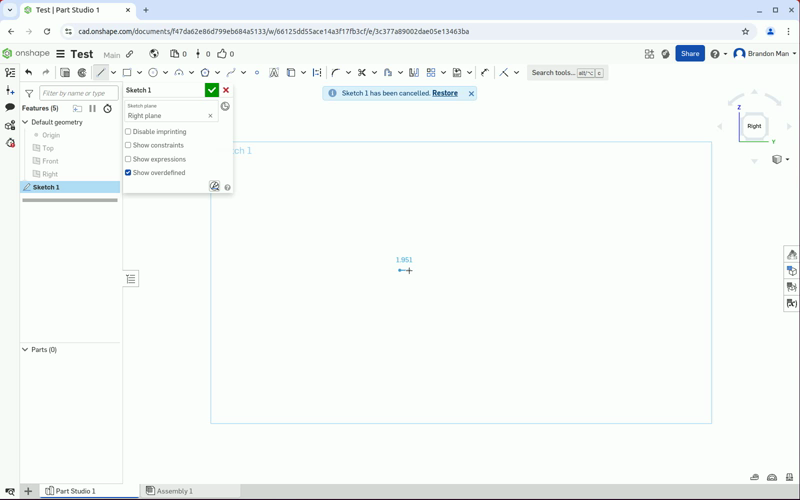
click(409, 270)
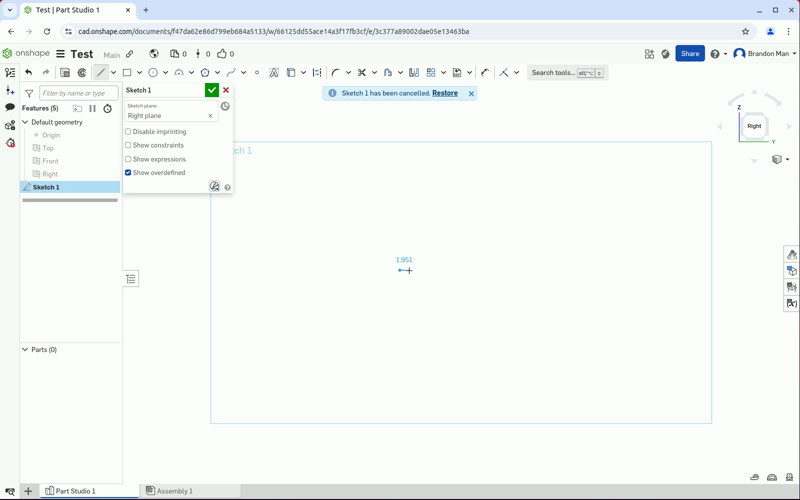
key_up(shift)
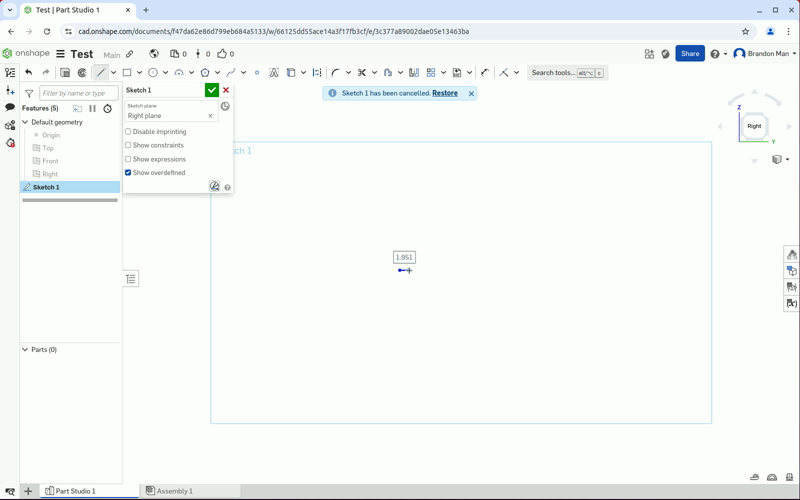
key_down(shift)
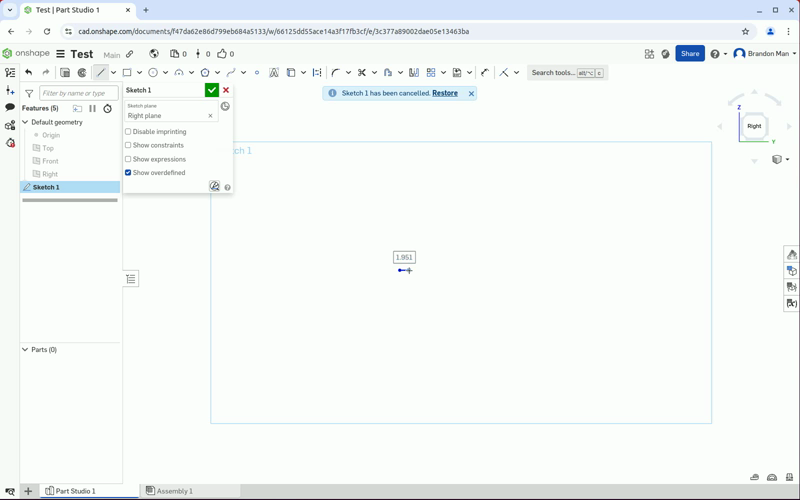
mouse_move(439, 270)
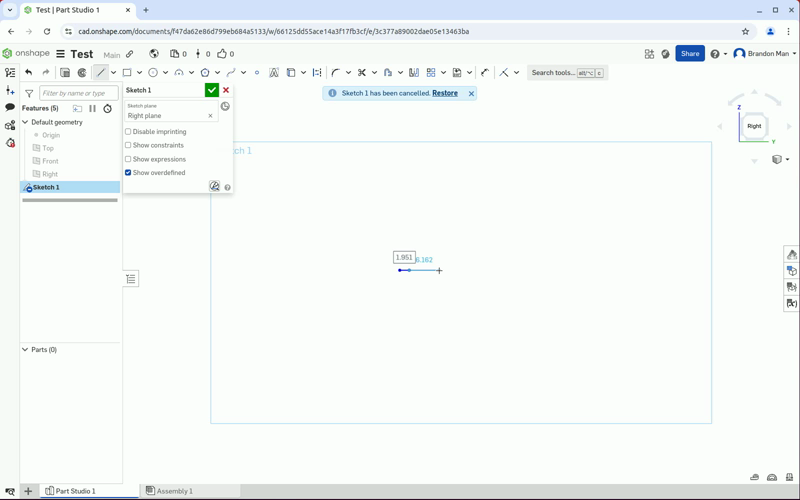
mouse_move(409, 282)
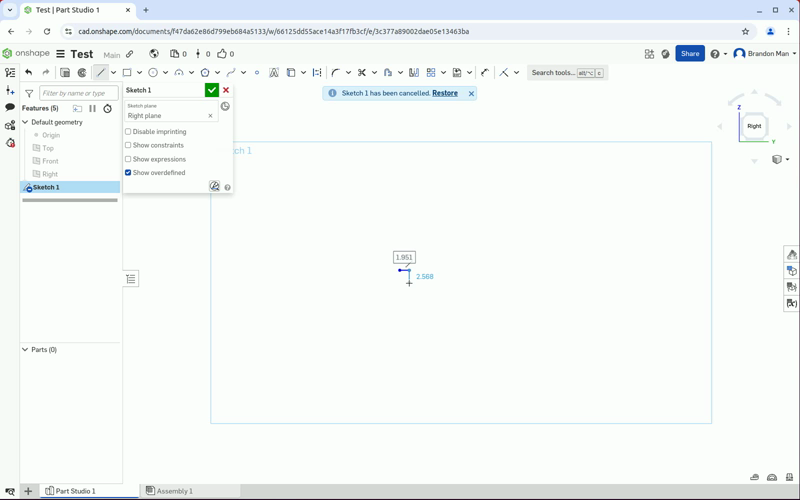
click(409, 282)
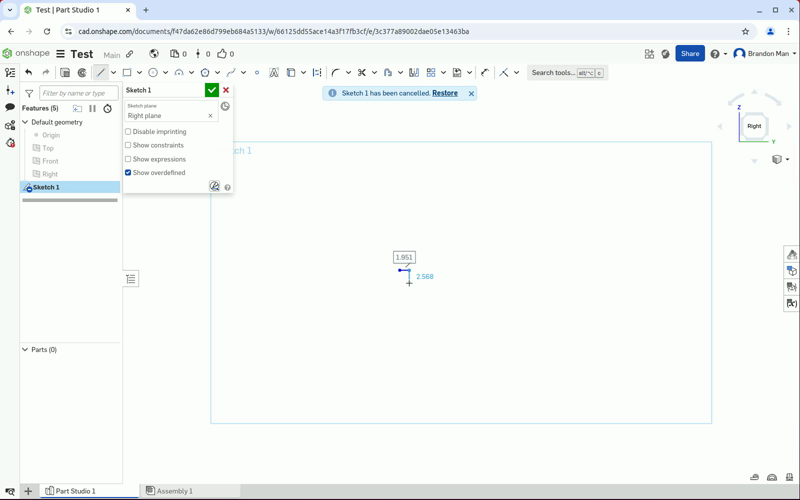
key_up(shift)
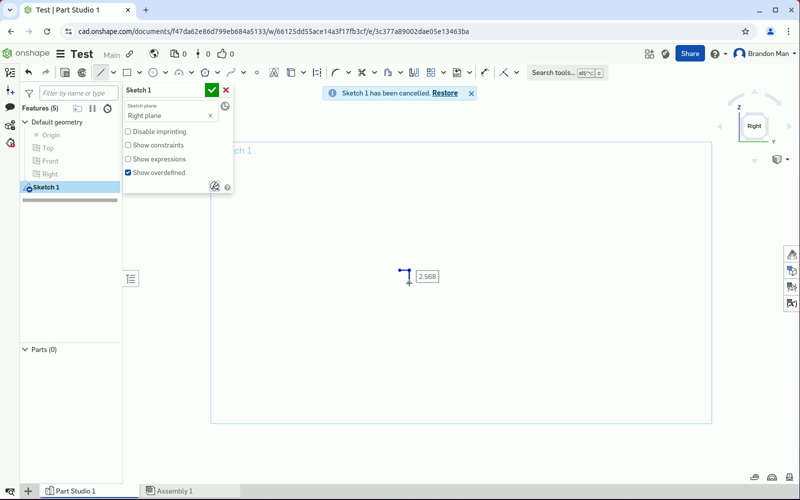
key_down(shift)
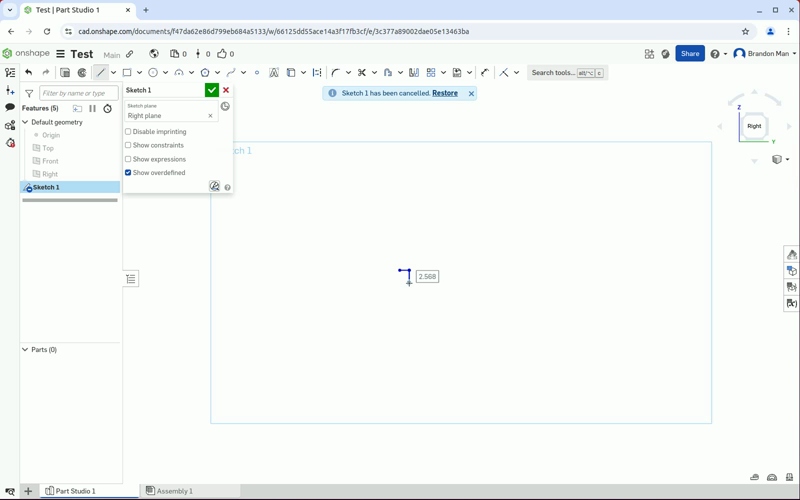
mouse_move(439, 282)
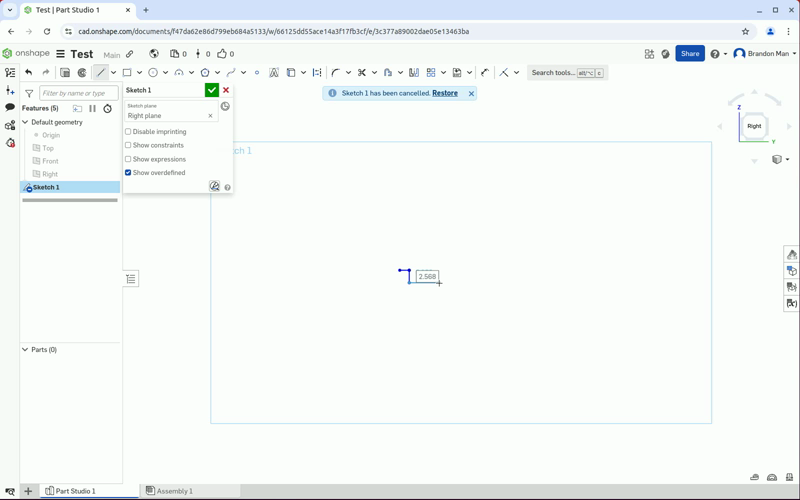
mouse_move(460, 282)
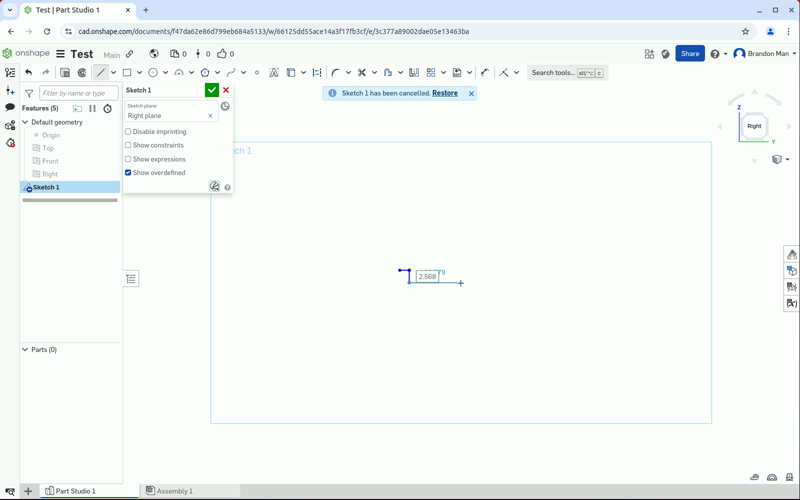
click(460, 282)
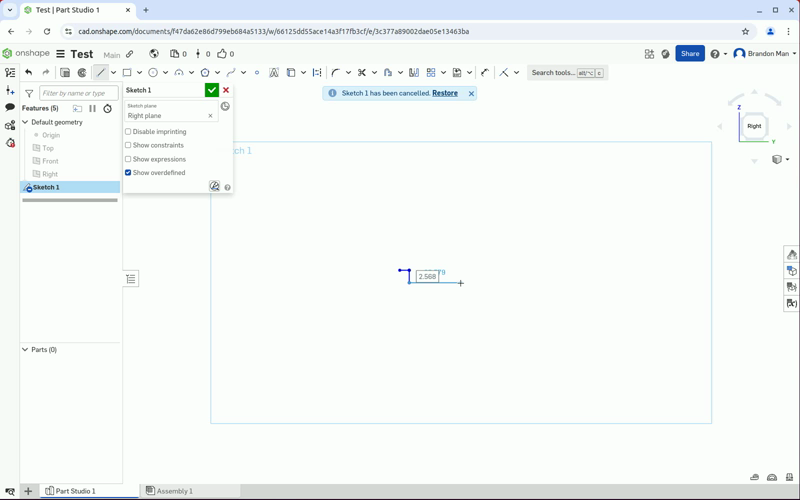
key_up(shift)
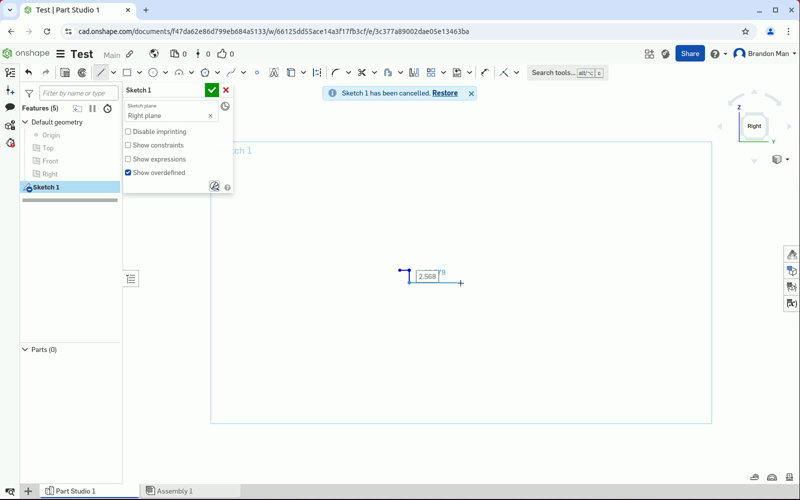
key_down(shift)
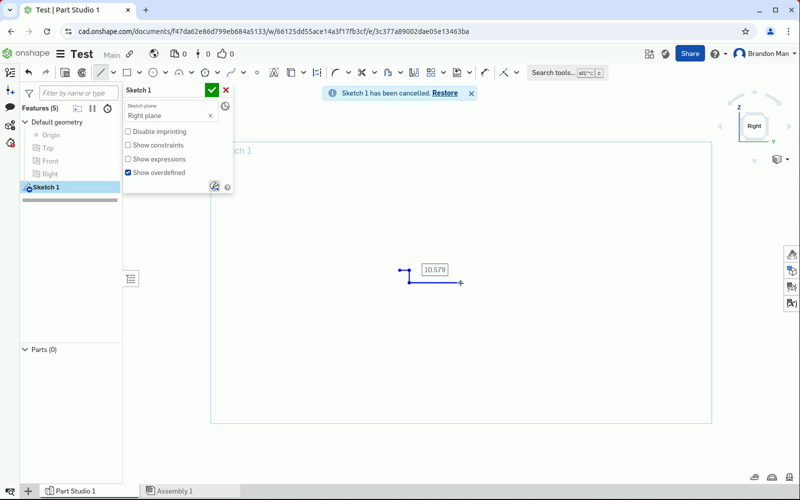
mouse_move(460, 170)
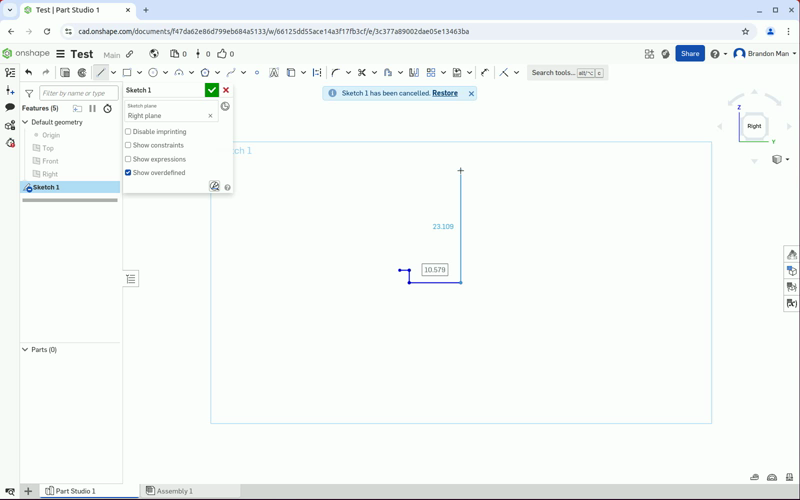
click(460, 170)
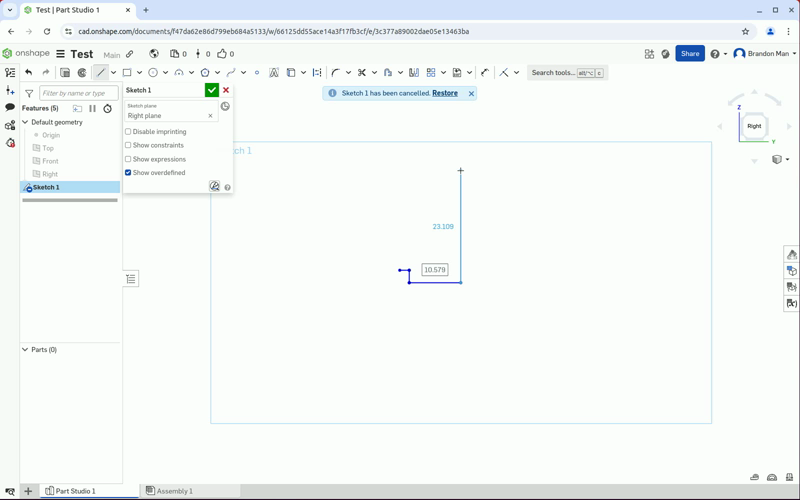
key_up(shift)
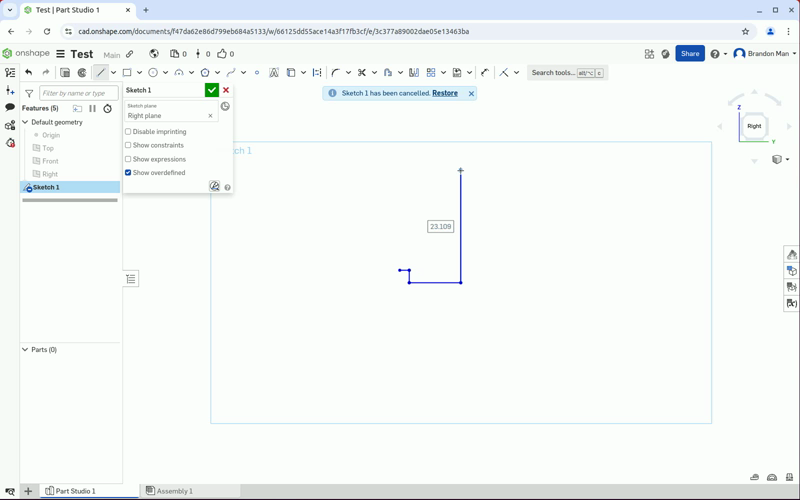
key_down(shift)
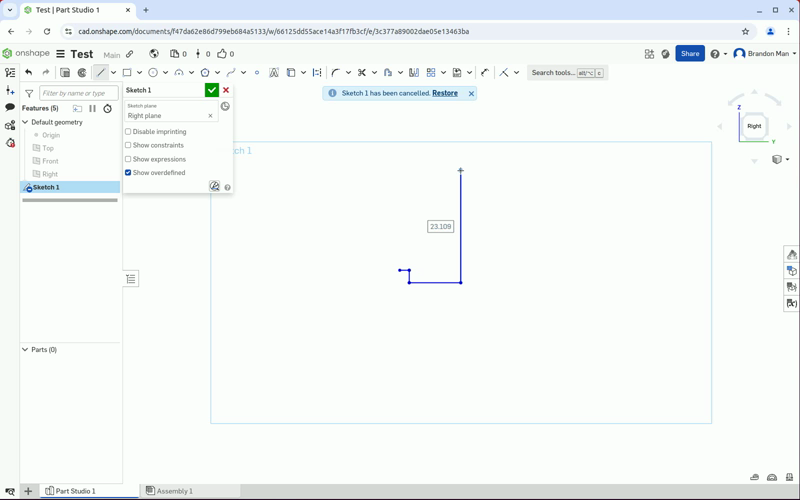
mouse_move(399, 170)
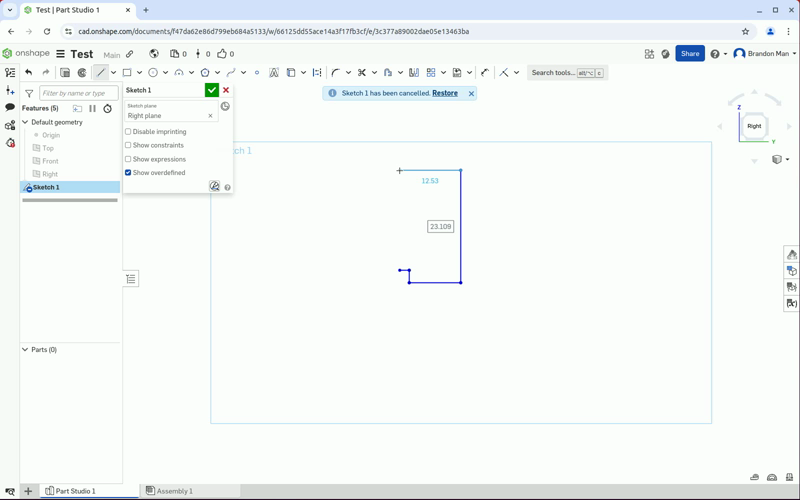
click(399, 170)
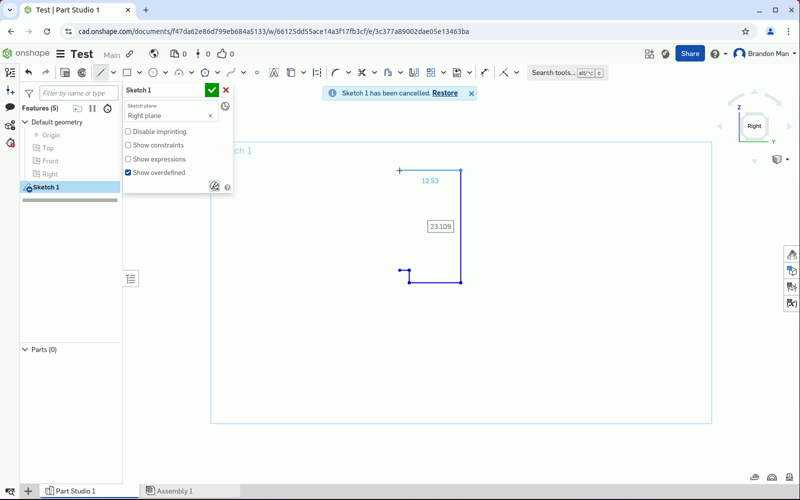
key_up(shift)
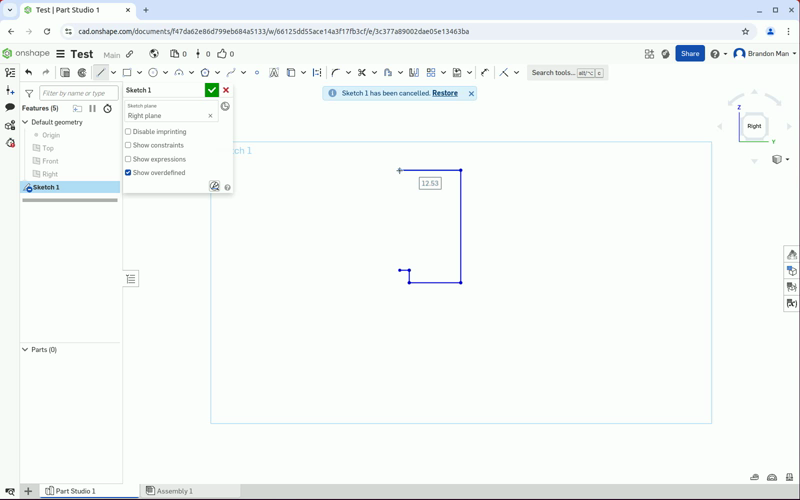
key_down(shift)
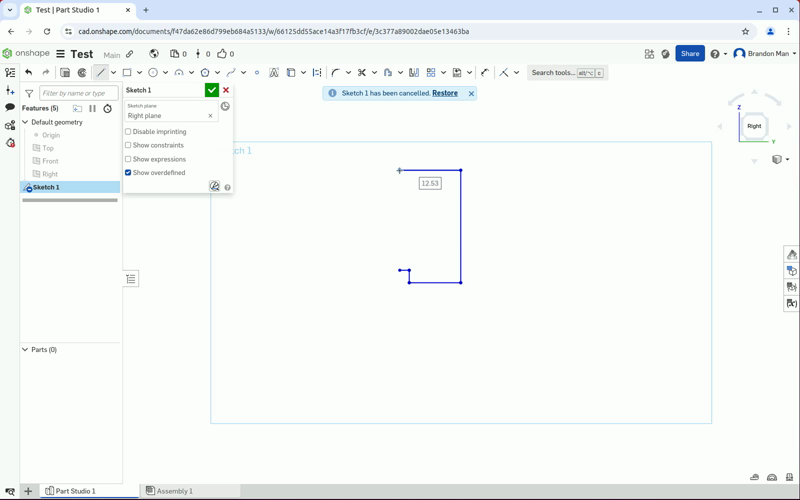
mouse_move(399, 270)
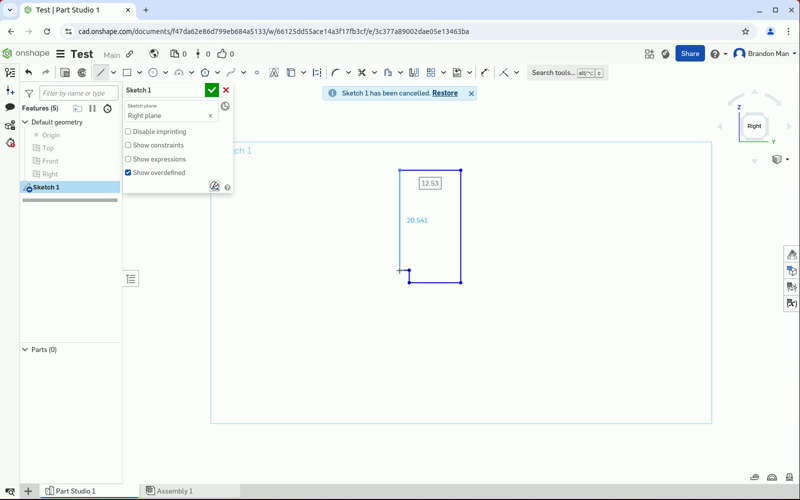
key_up(shift)
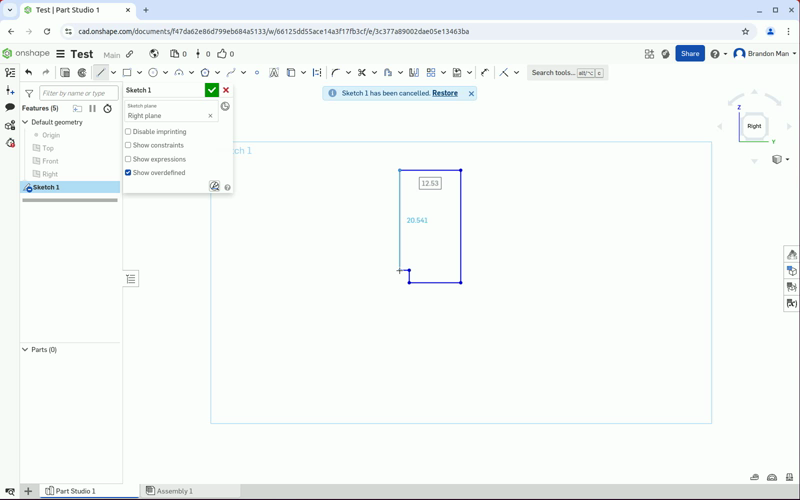
click(399, 270)
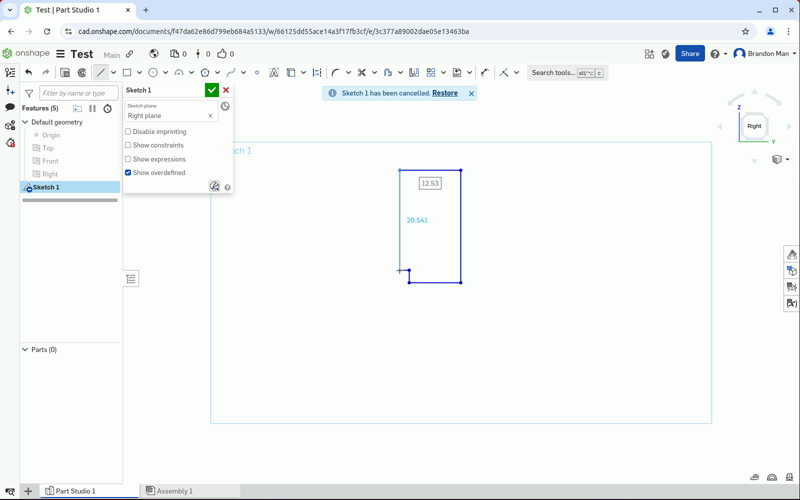
key(esc)
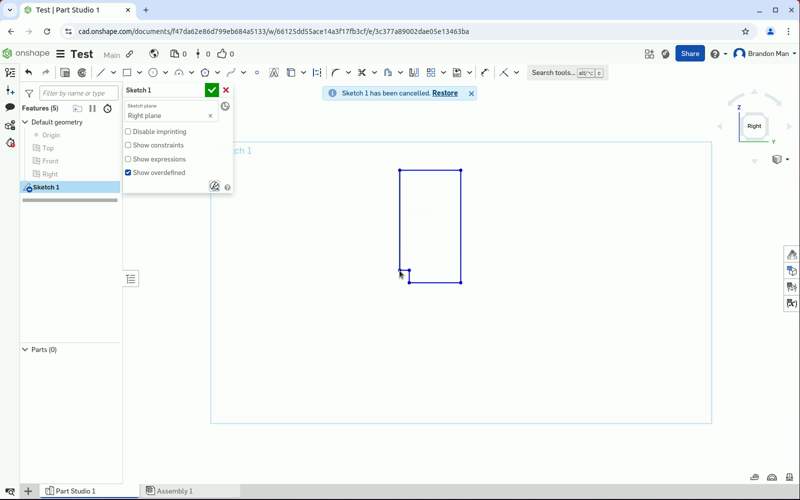
mouse_move(440, 277)
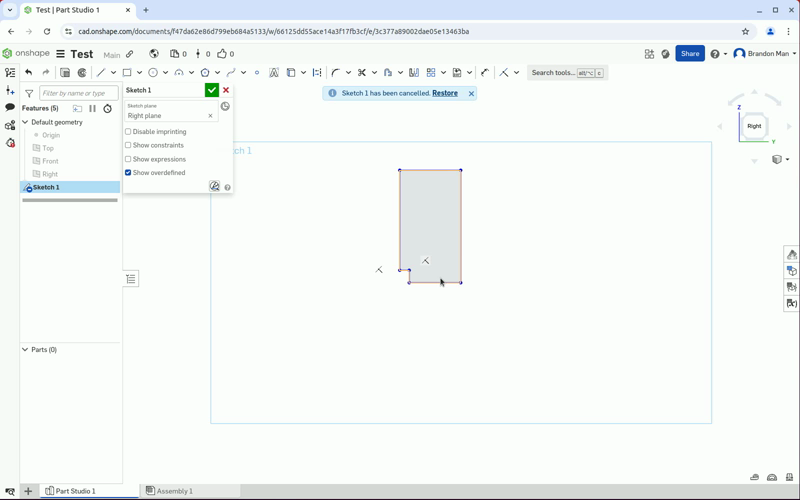
click(440, 277)
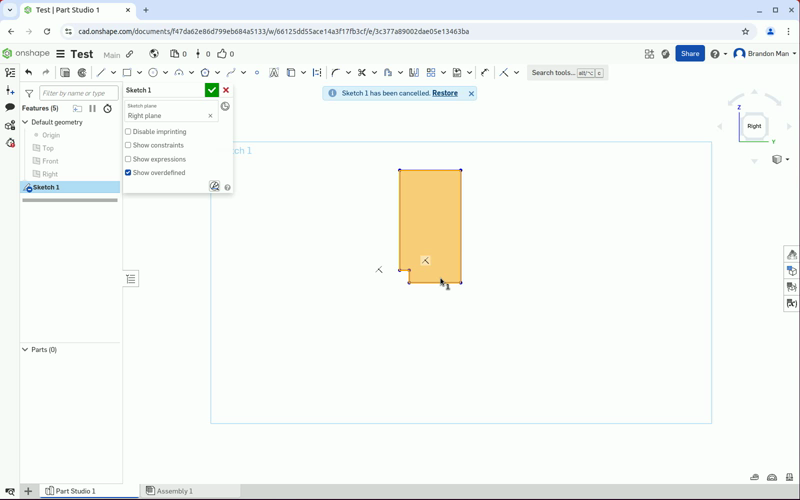
mouse_move(73, 352)
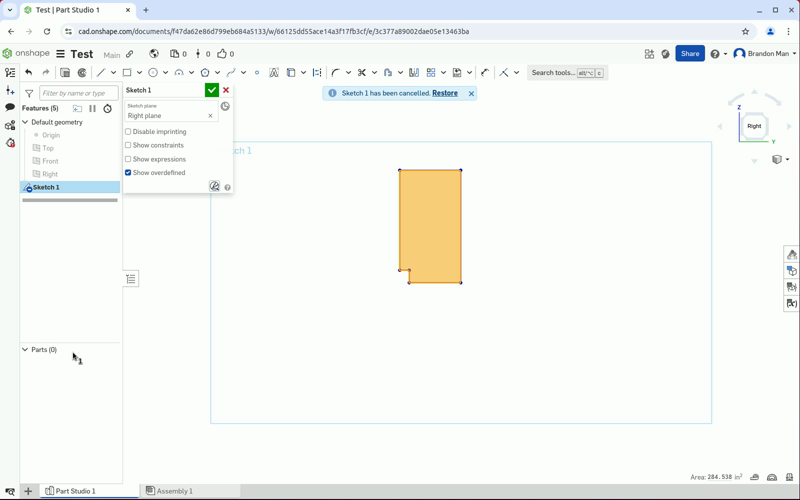
key(shift+y)
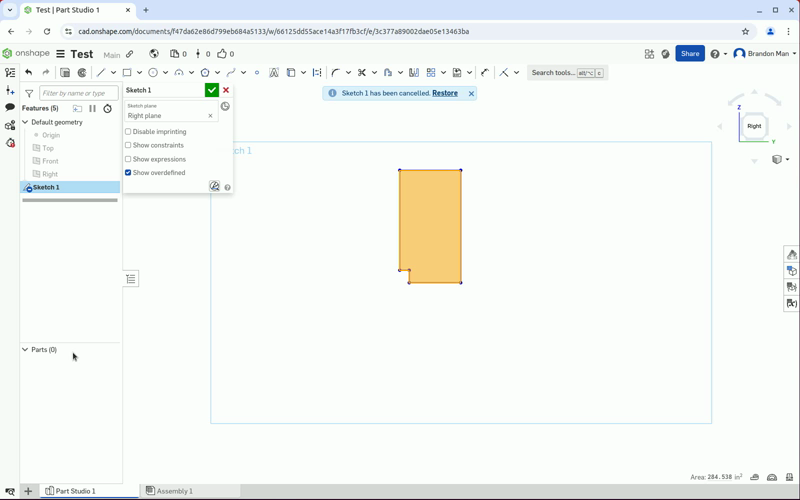
key(shift+e)
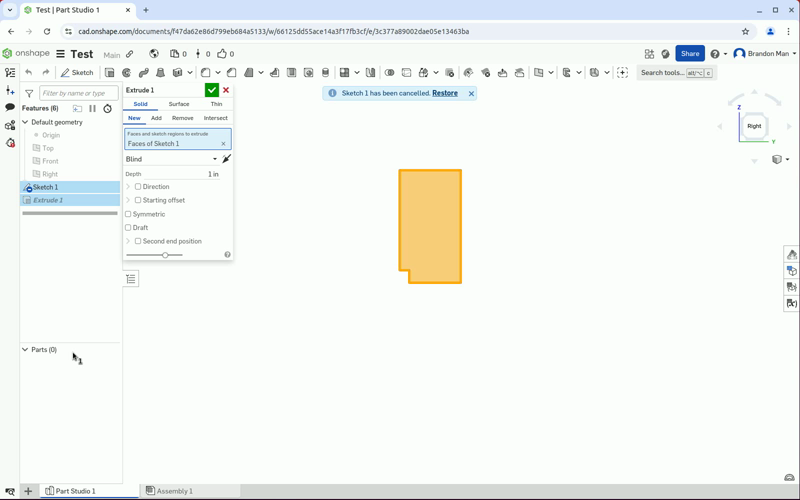
mouse_move(143, 106)
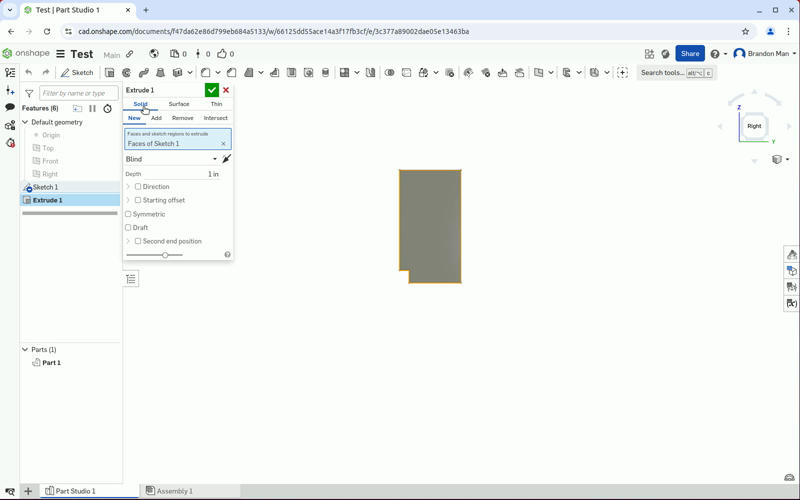
click(143, 106)
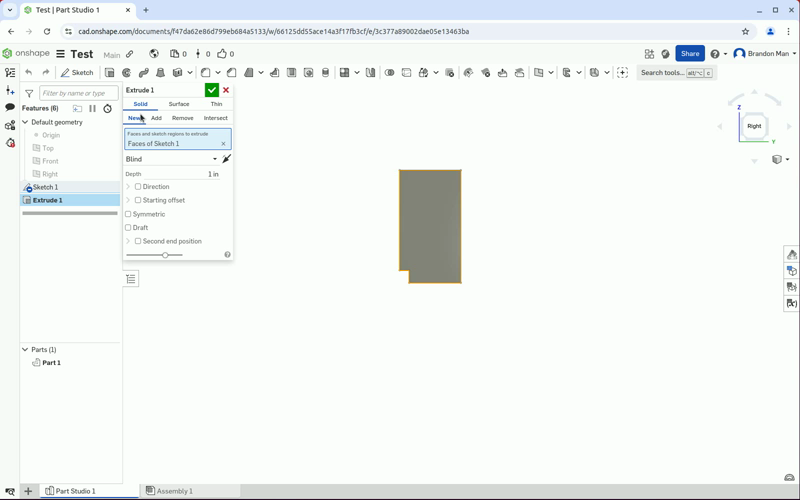
mouse_move(137, 120)
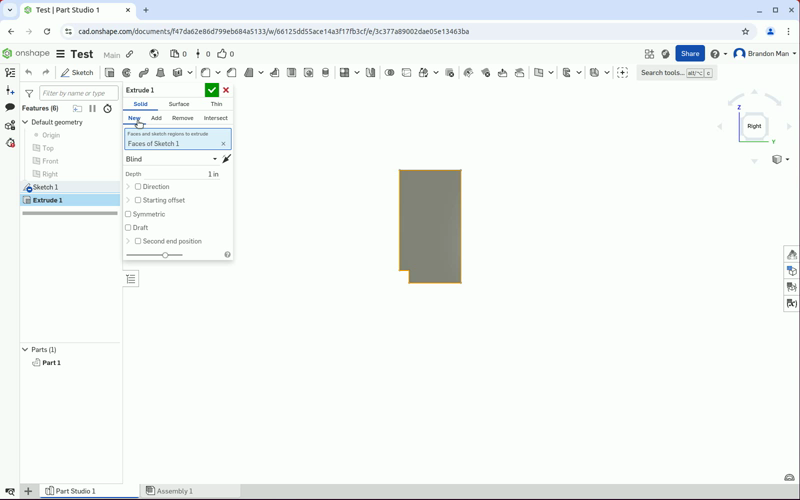
click(137, 120)
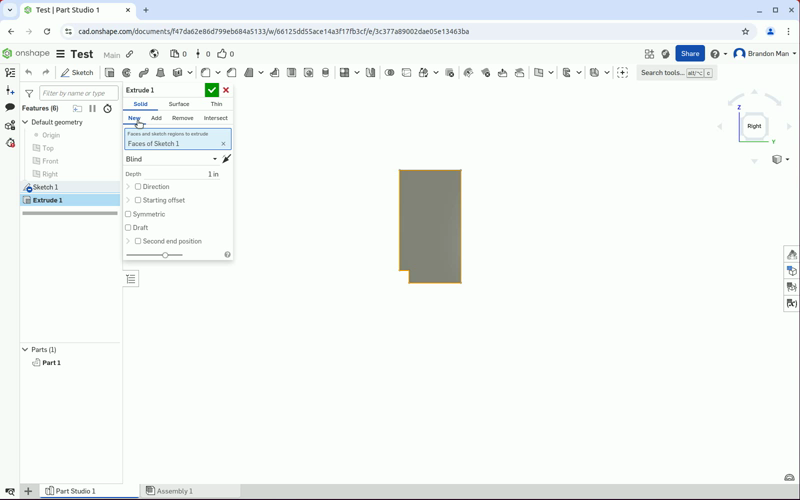
key(tab, 4)
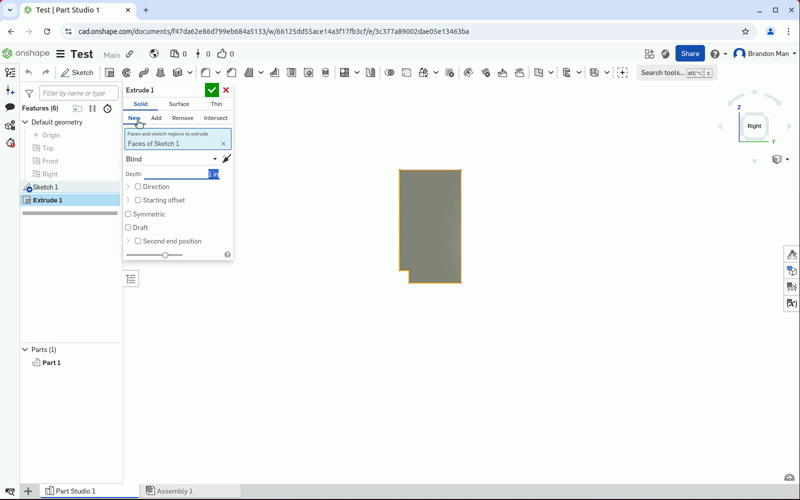
text(16.85)
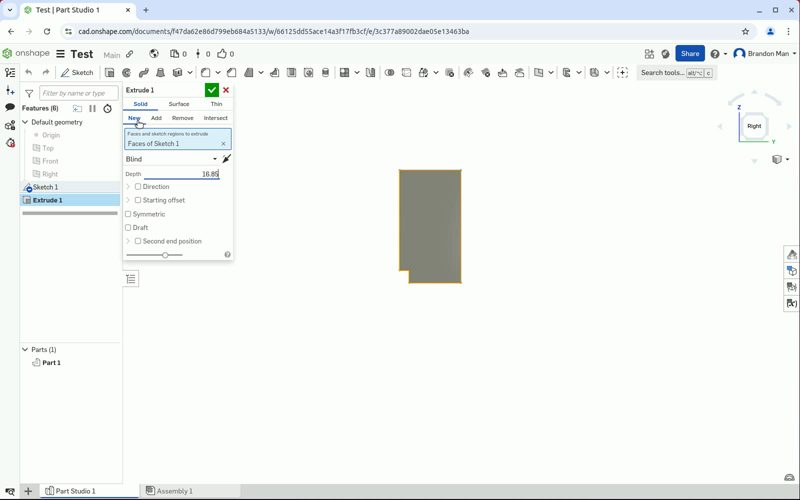
key(enter)
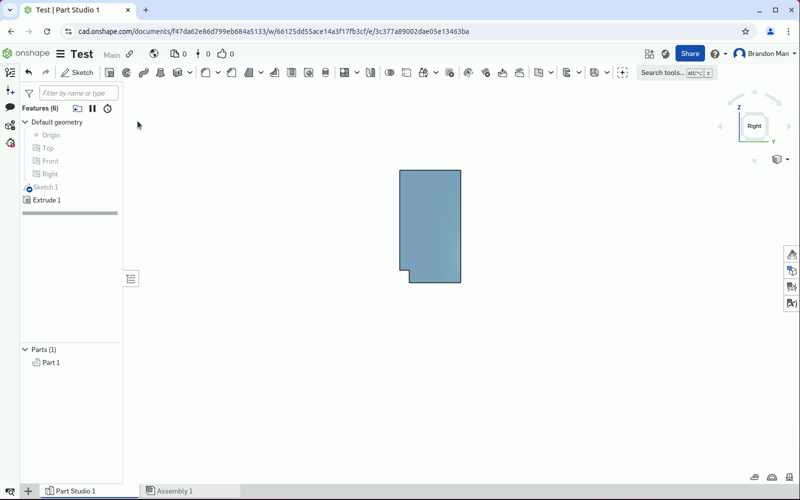
key(shift+h)
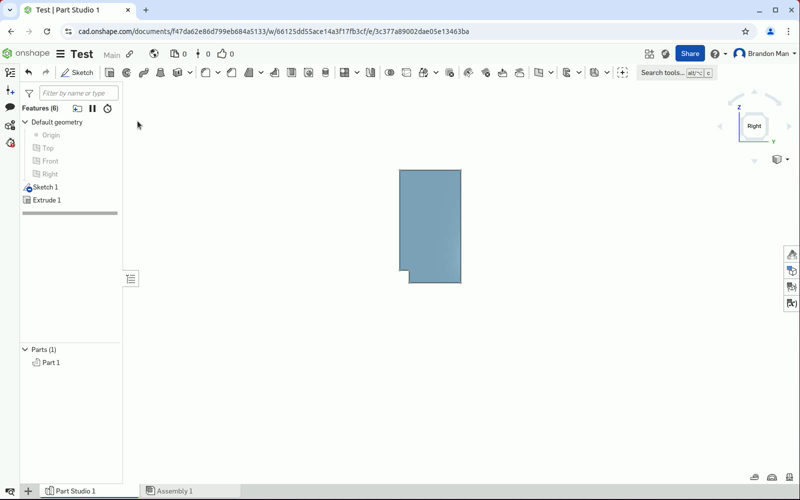
key(shift+h)
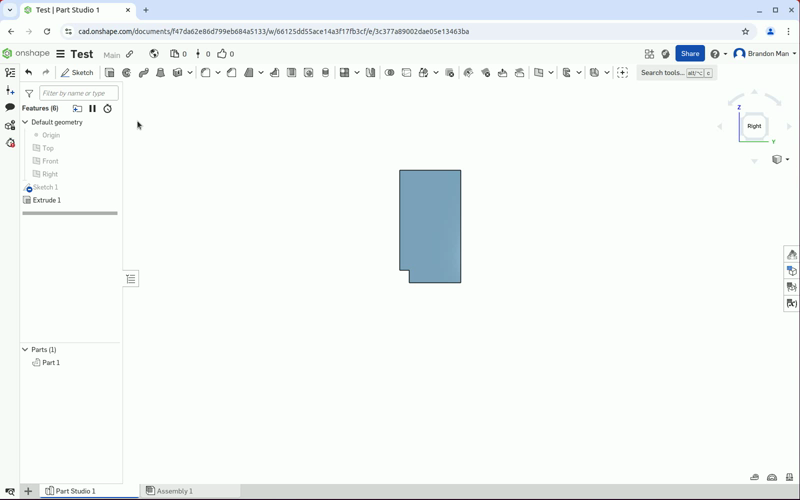
mouse_move(73, 189)
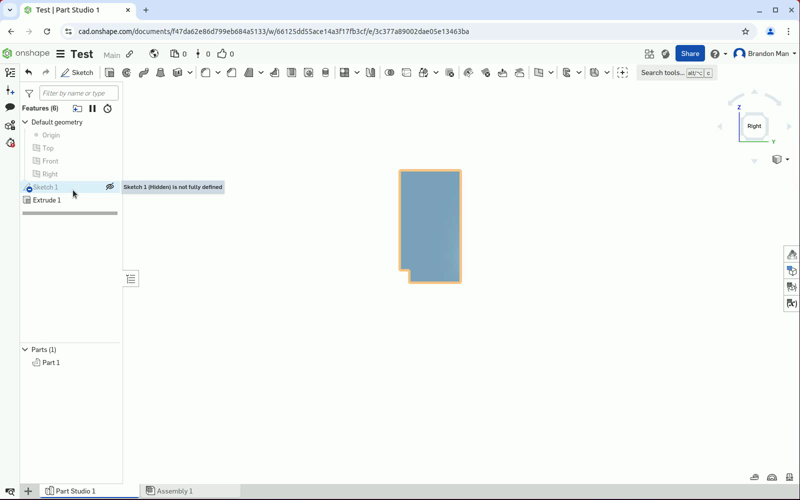
click(73, 189)
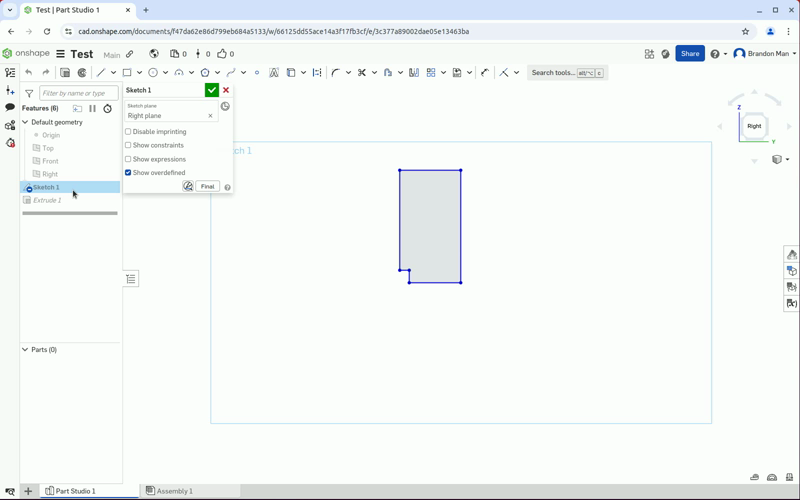
mouse_move(229, 92)
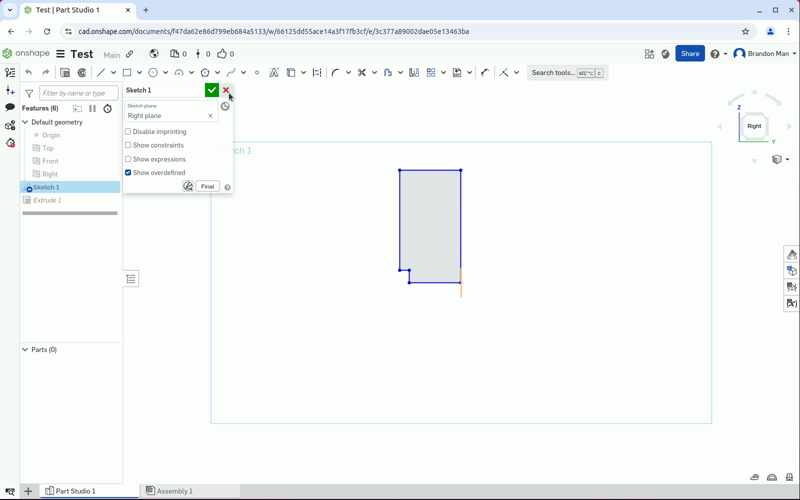
click(229, 92)
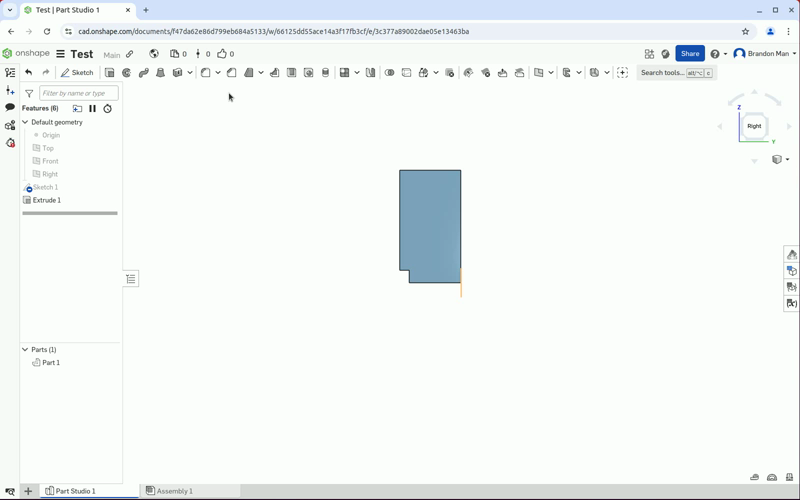
mouse_move(73, 352)
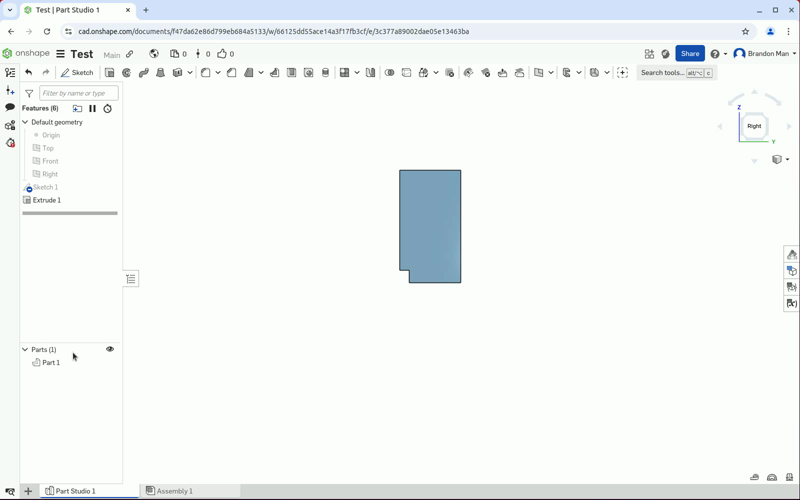
key(y)
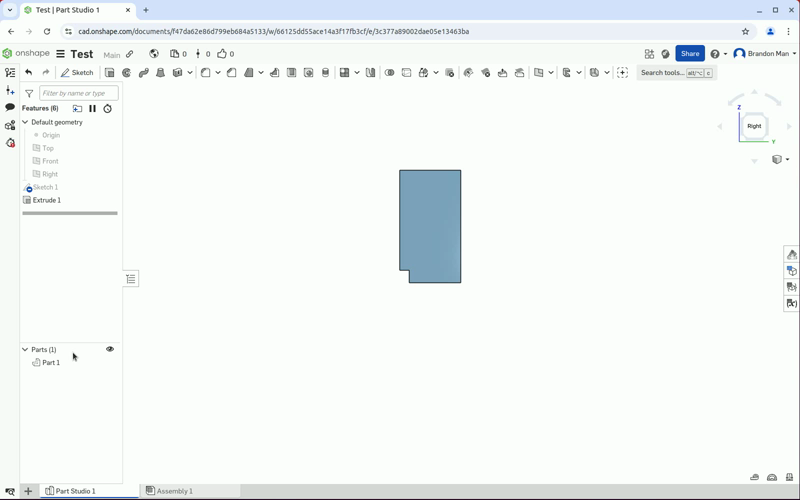
key(shift+p)
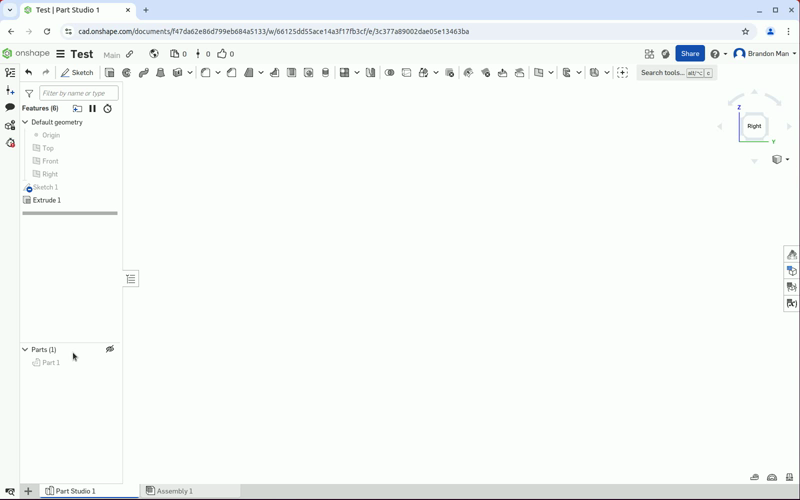
key(space)
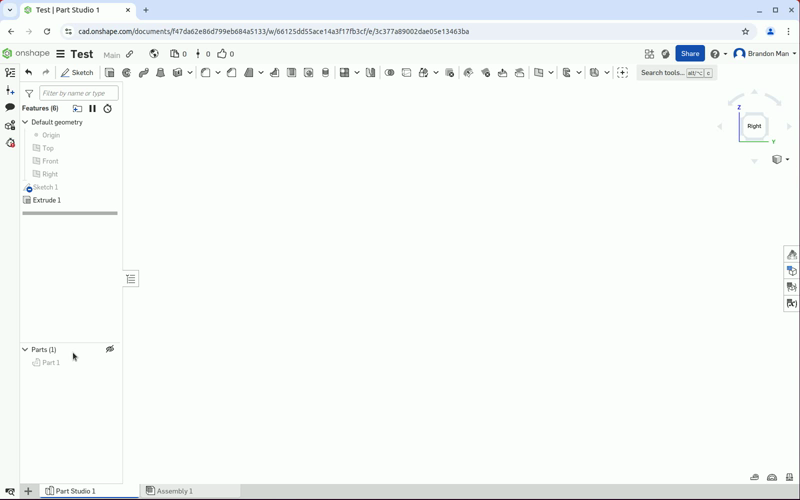
key_down(shift)
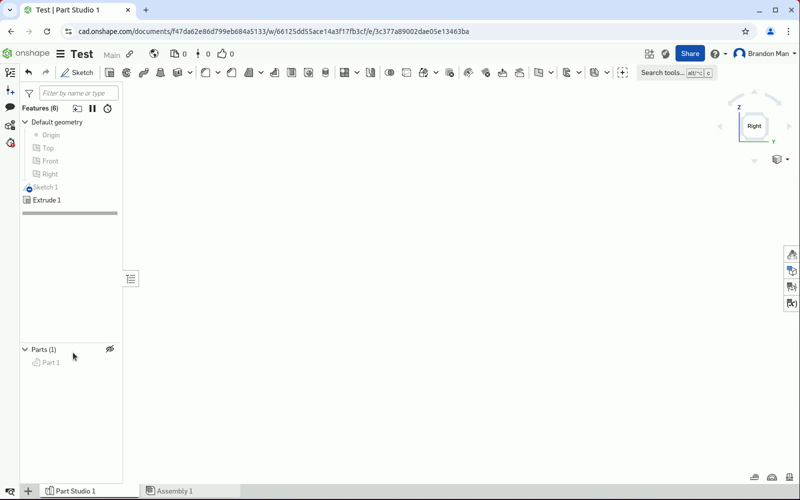
key(right)
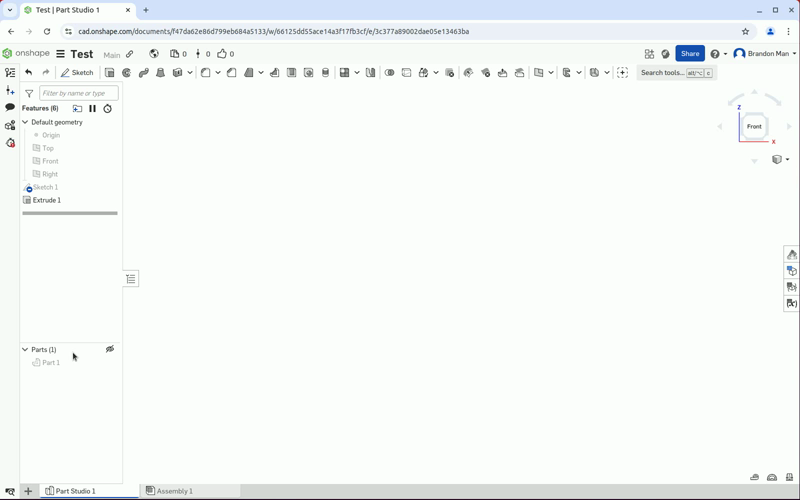
key_up(shift)
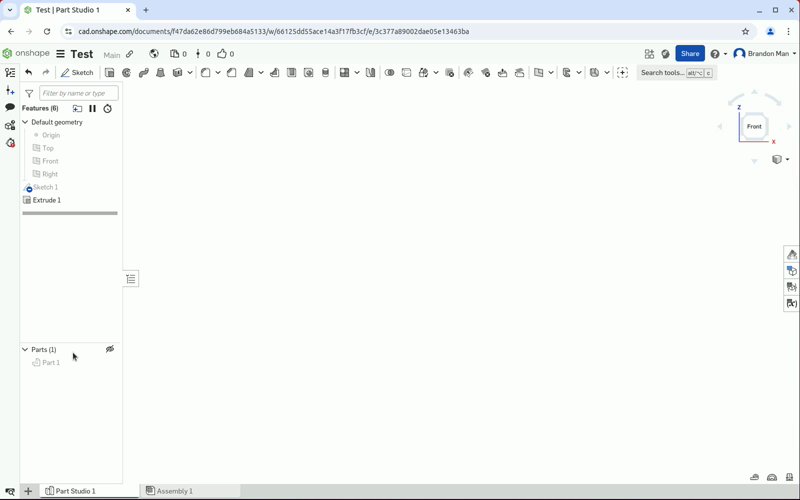
mouse_move(73, 352)
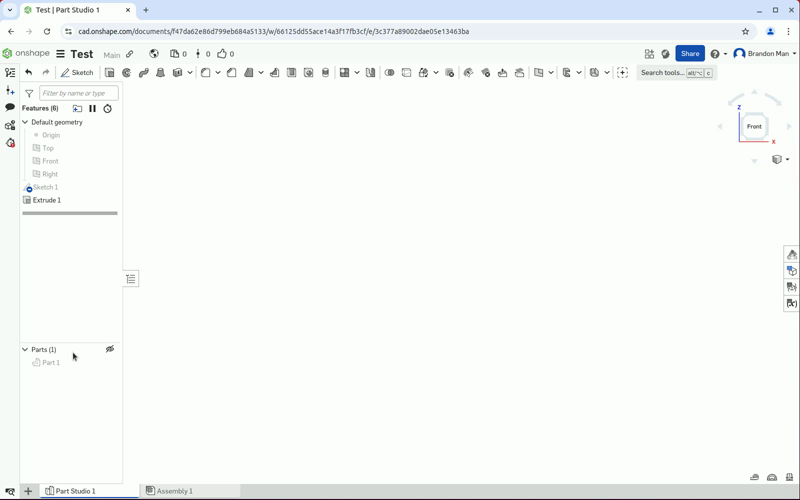
key(shift+y)
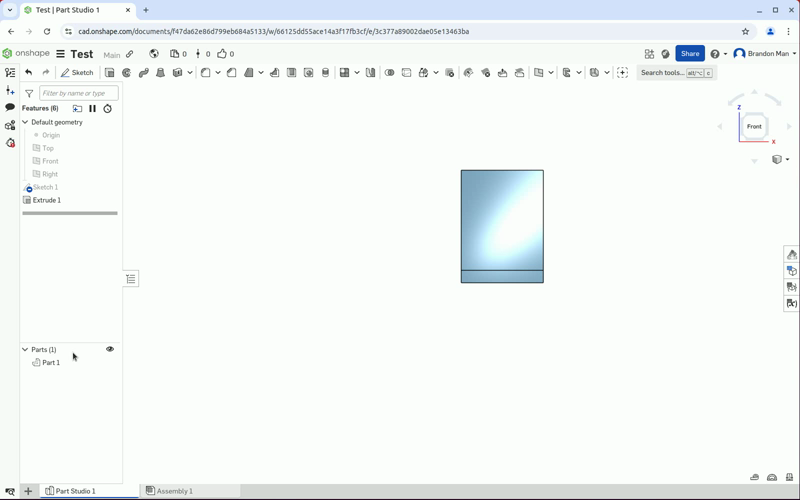
mouse_move(541, 75)
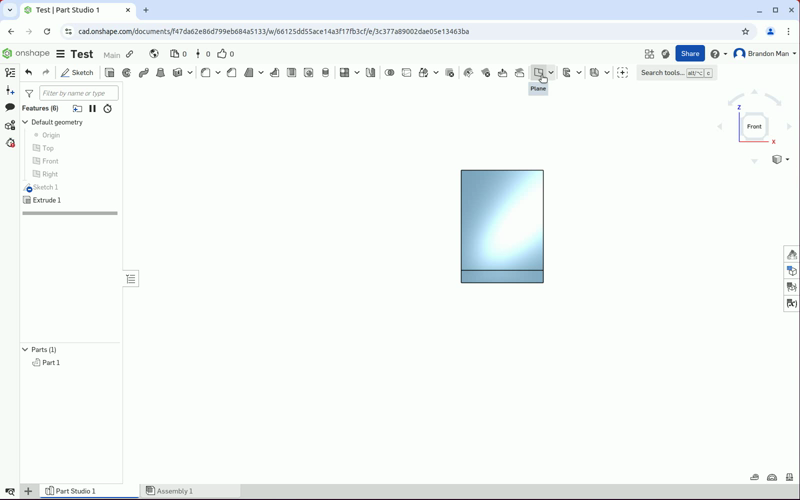
click(541, 75)
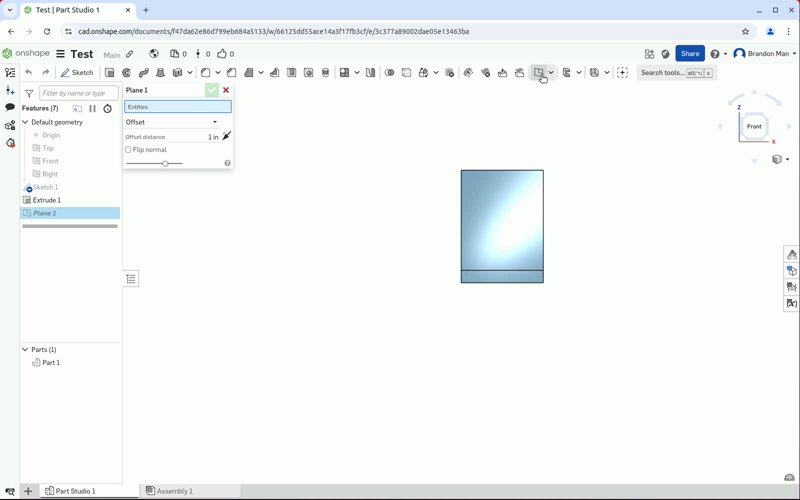
mouse_move(73, 163)
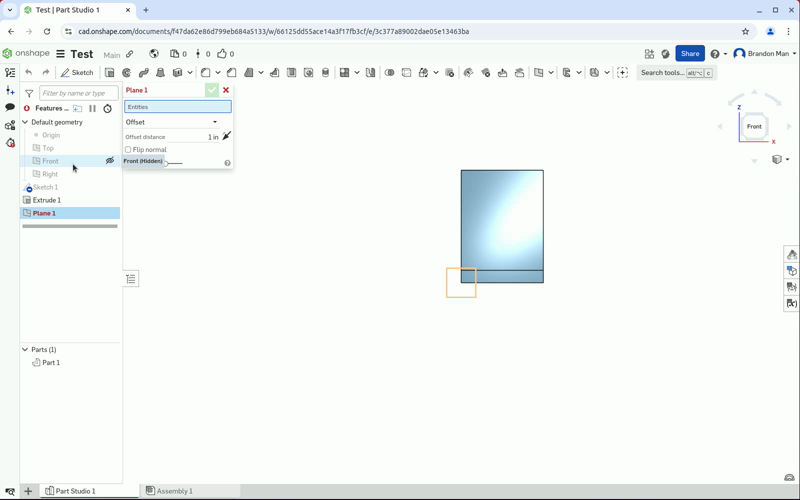
click(73, 163)
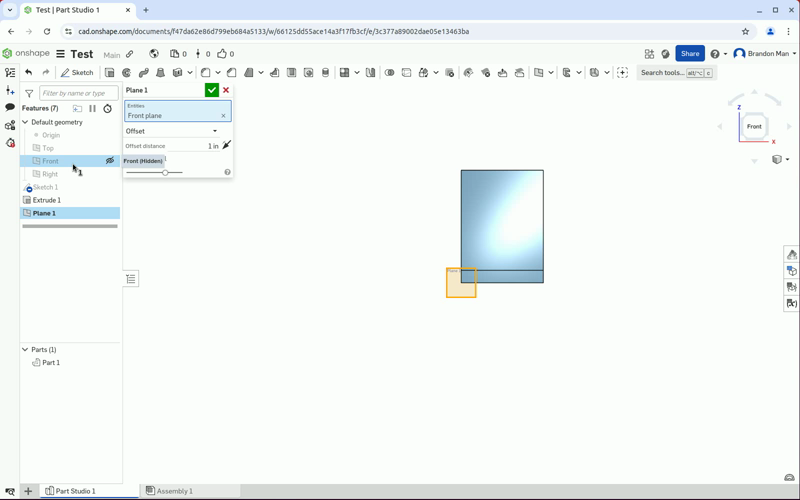
key(tab, 2)
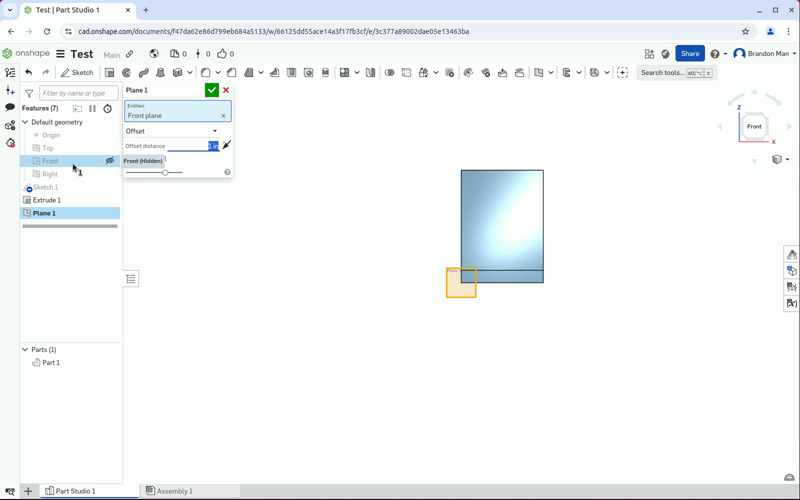
text(12.509)
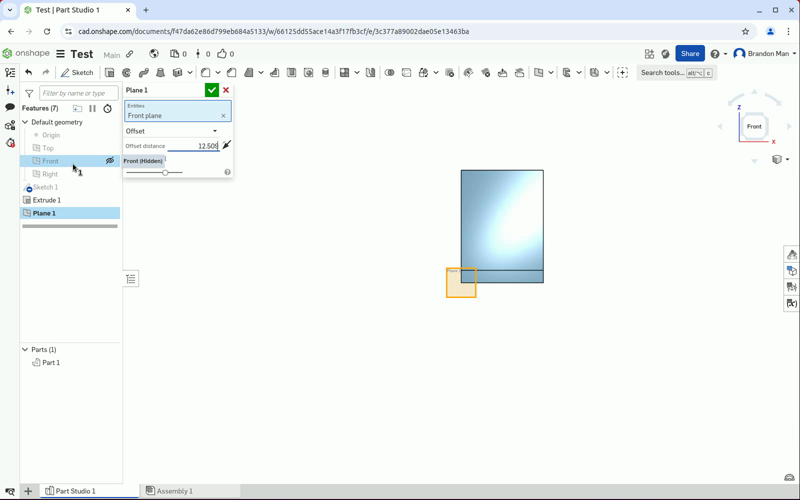
key(enter, 2)
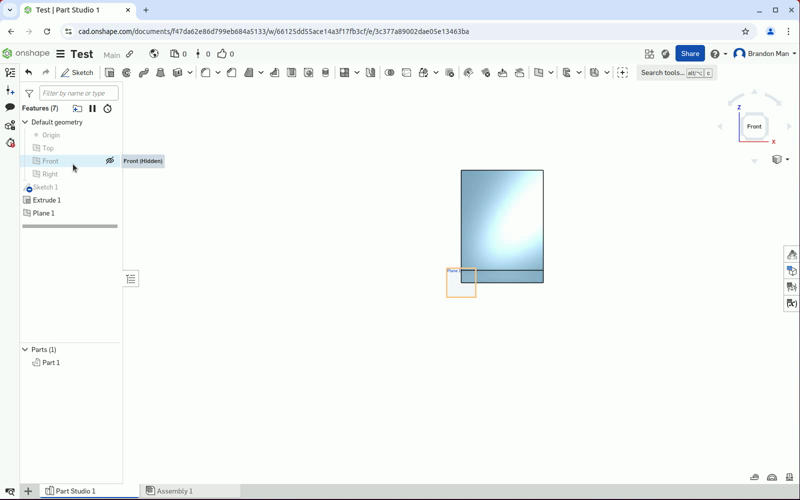
key(shift+s)
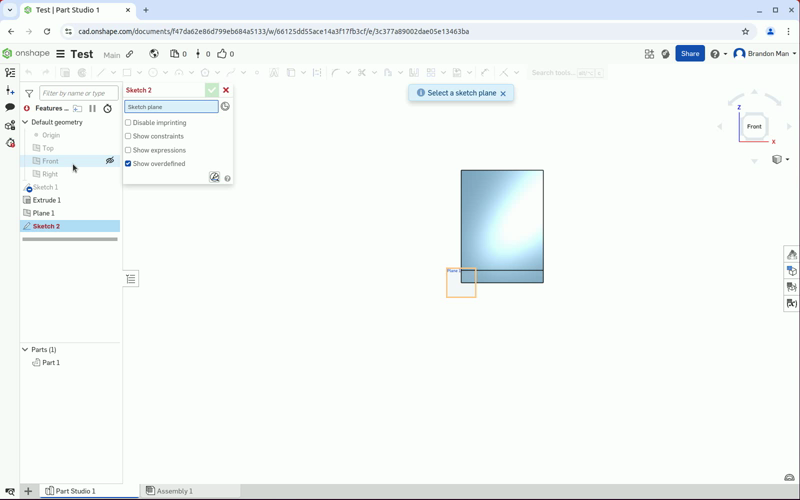
mouse_move(73, 215)
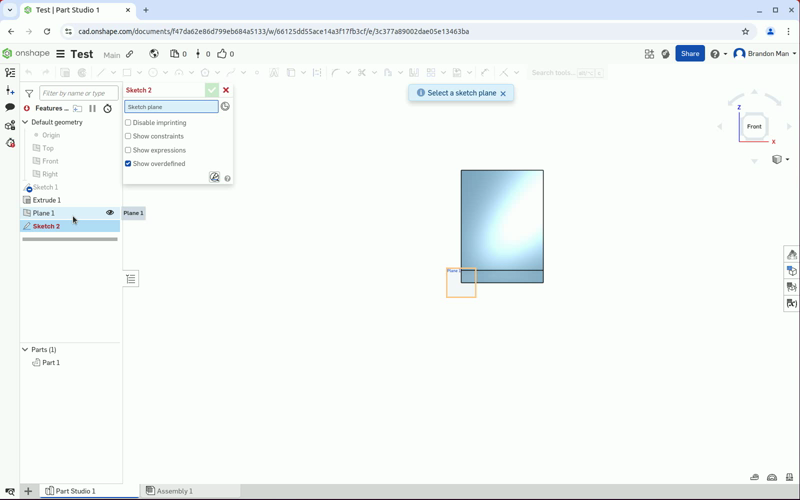
click(73, 215)
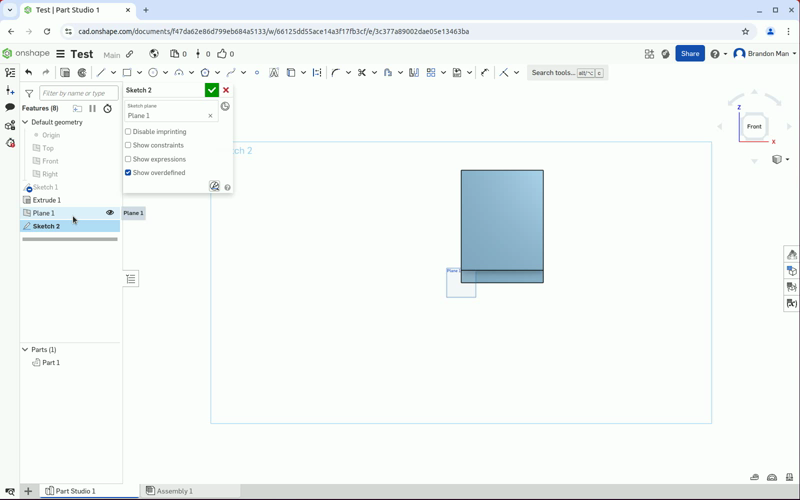
mouse_move(73, 352)
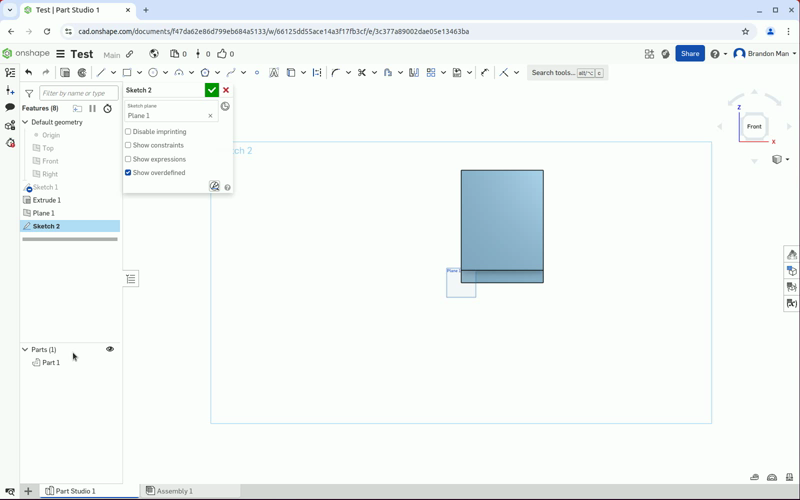
key(y)
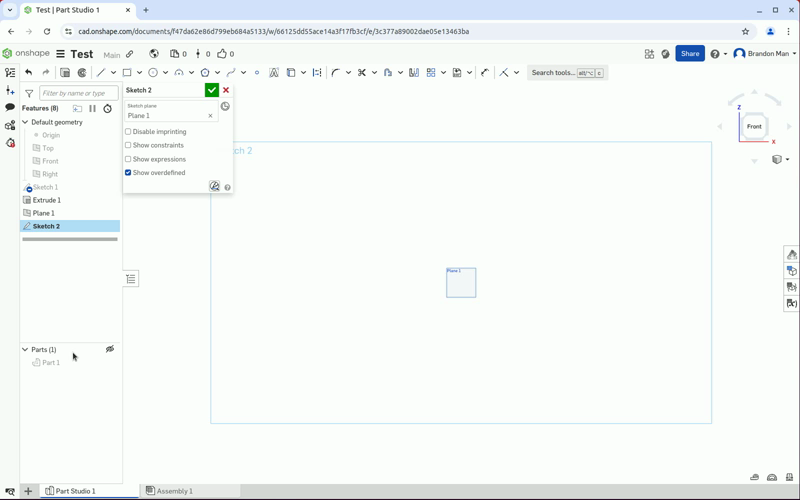
key(l)
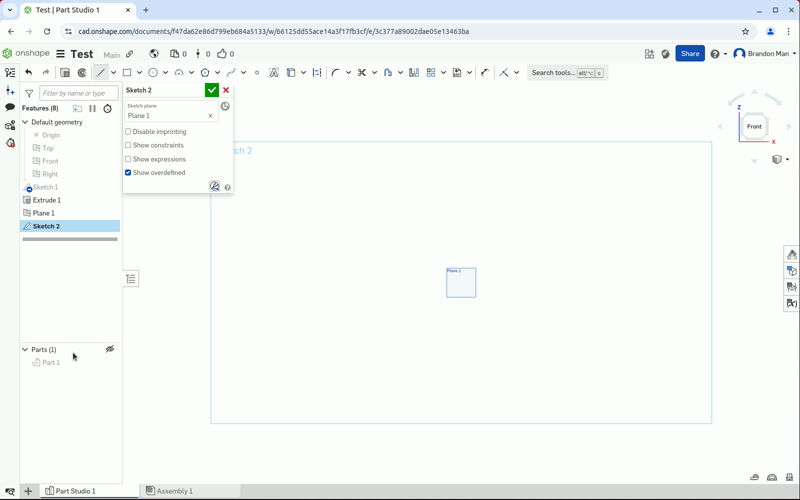
key_down(shift)
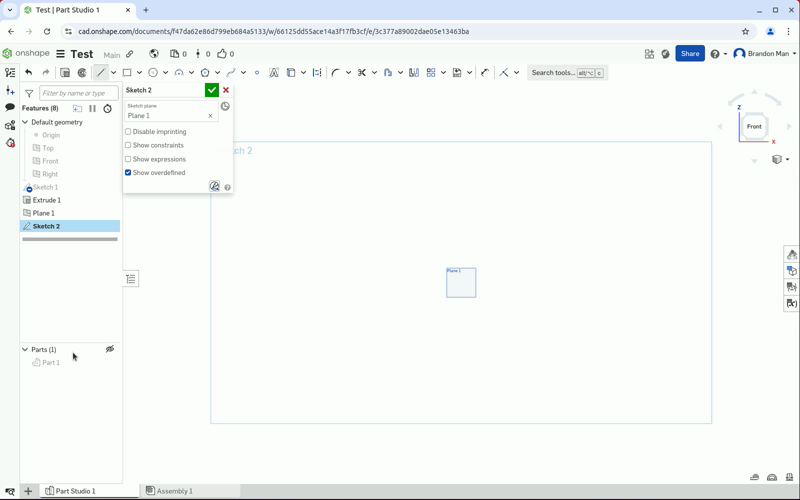
mouse_move(470, 265)
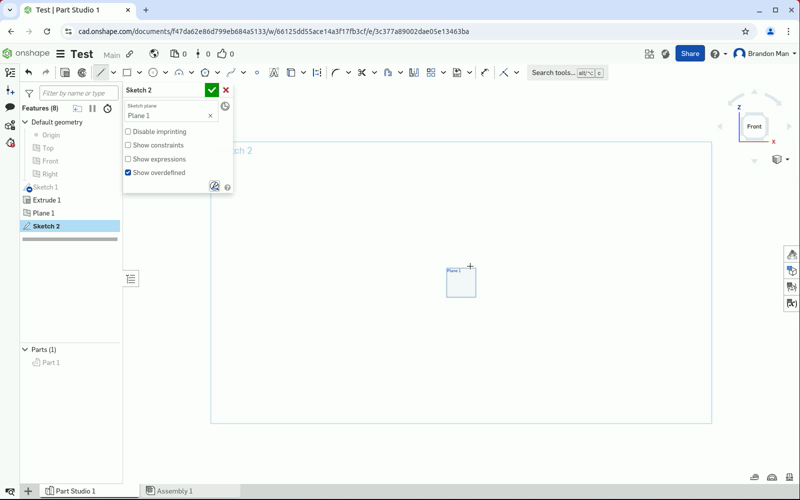
click(470, 265)
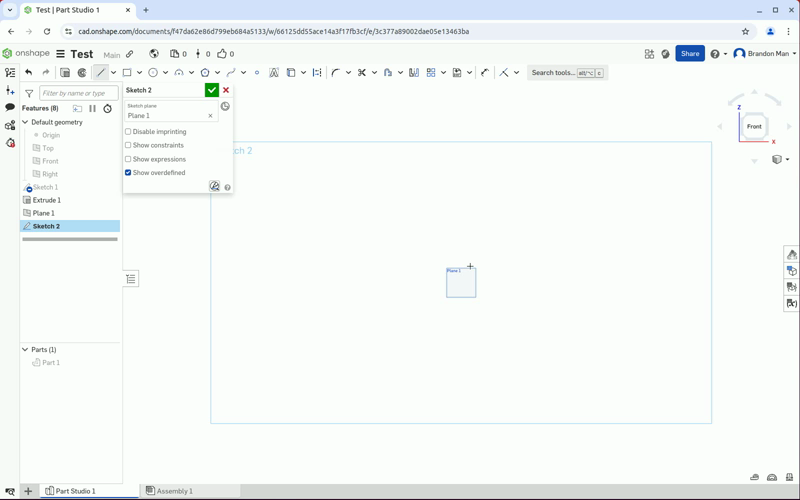
key_up(shift)
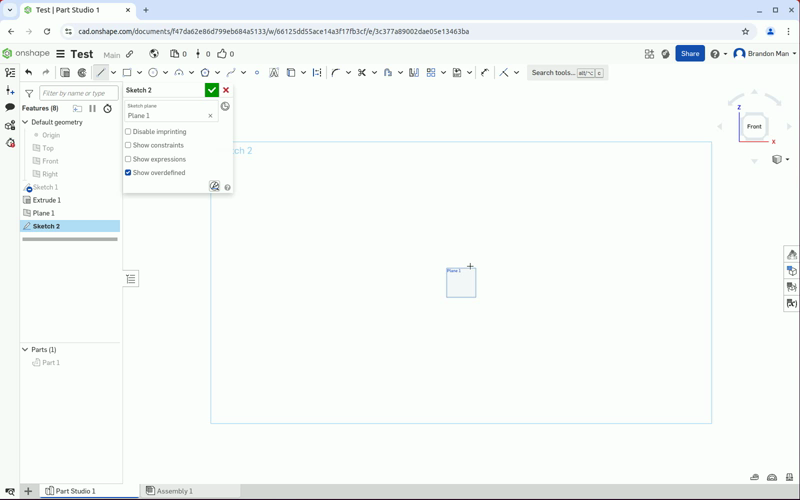
key_down(shift)
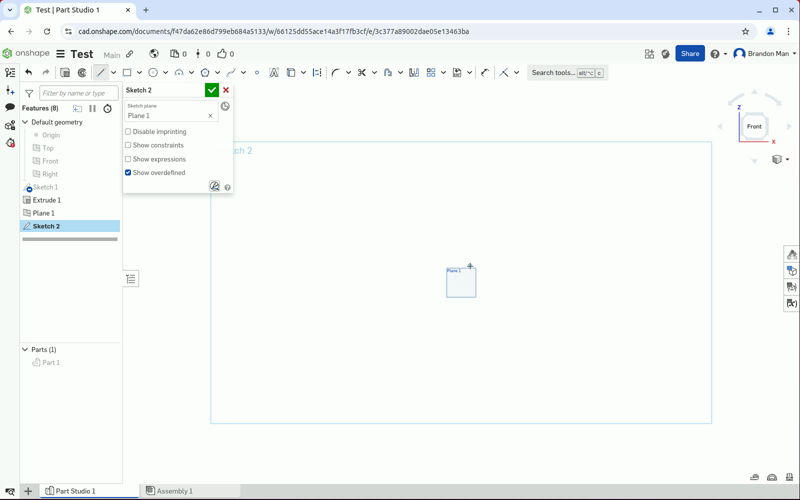
mouse_move(537, 265)
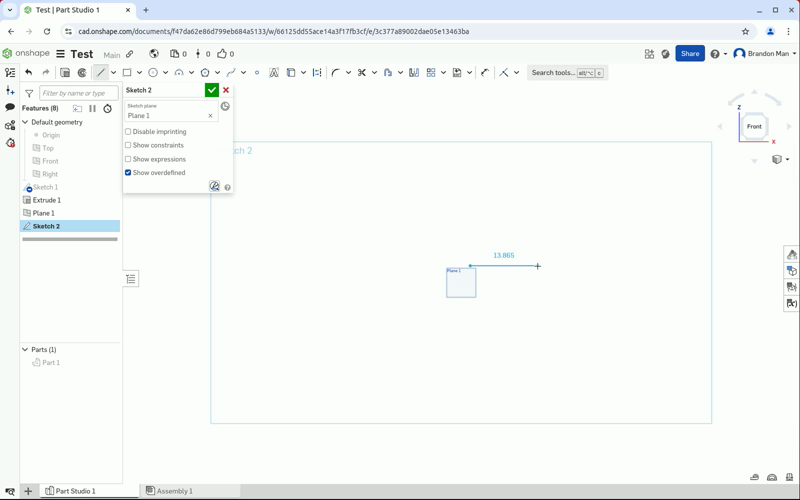
click(537, 265)
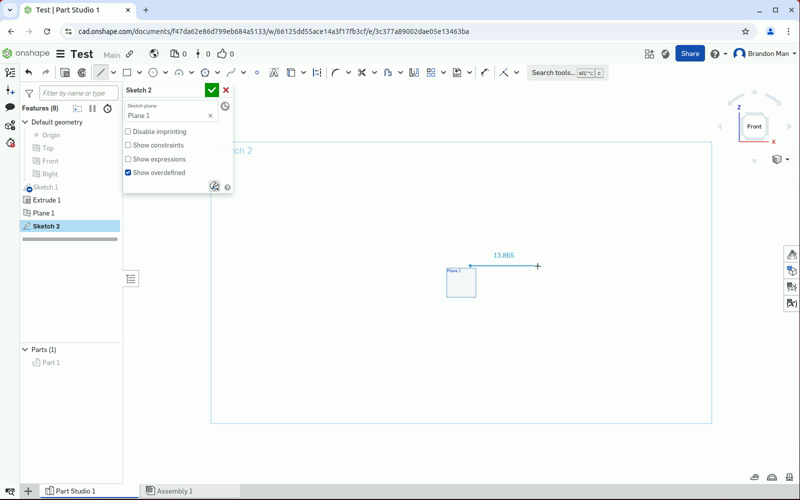
key_up(shift)
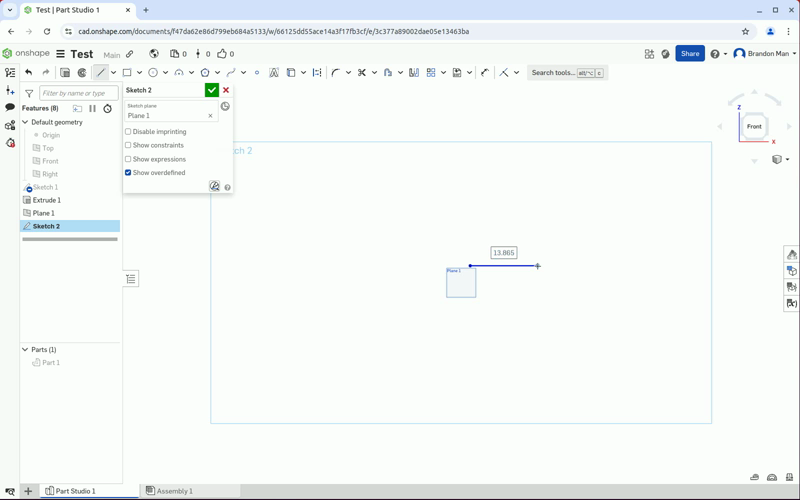
key_down(shift)
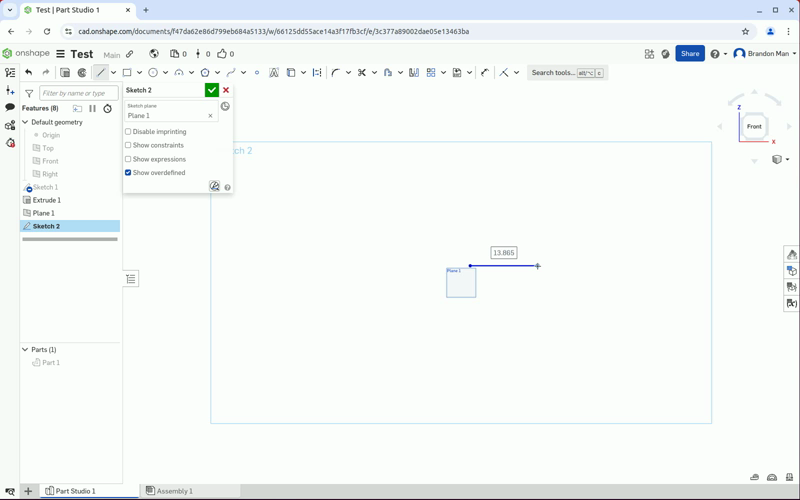
mouse_move(537, 174)
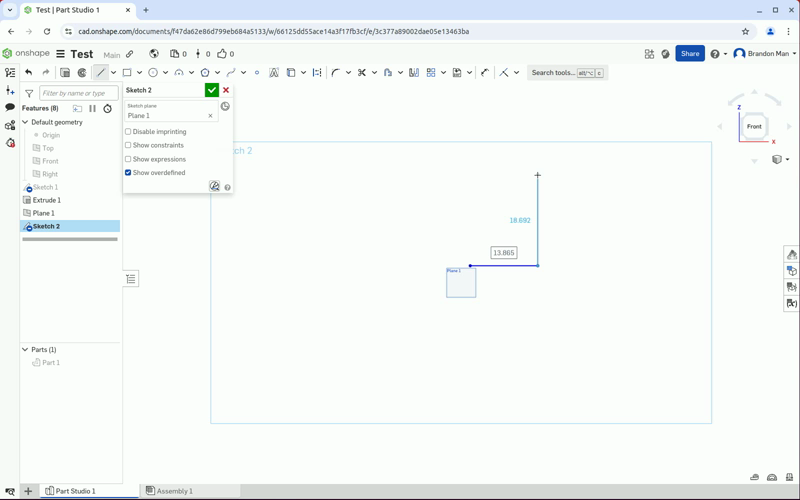
click(537, 174)
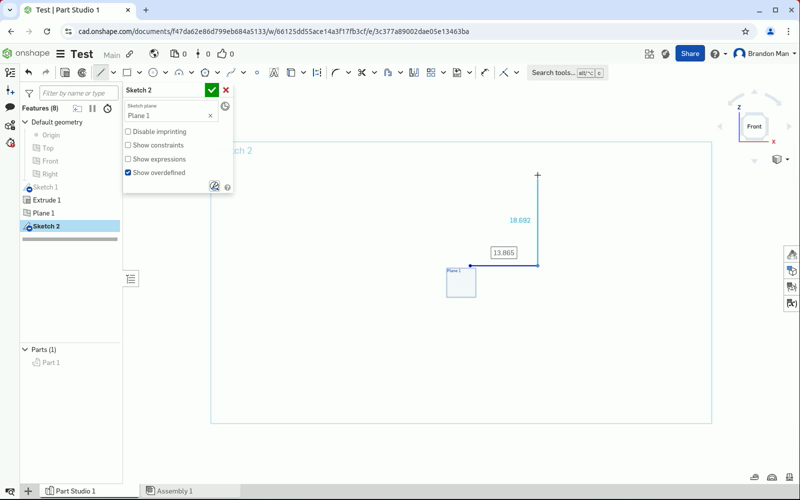
key_up(shift)
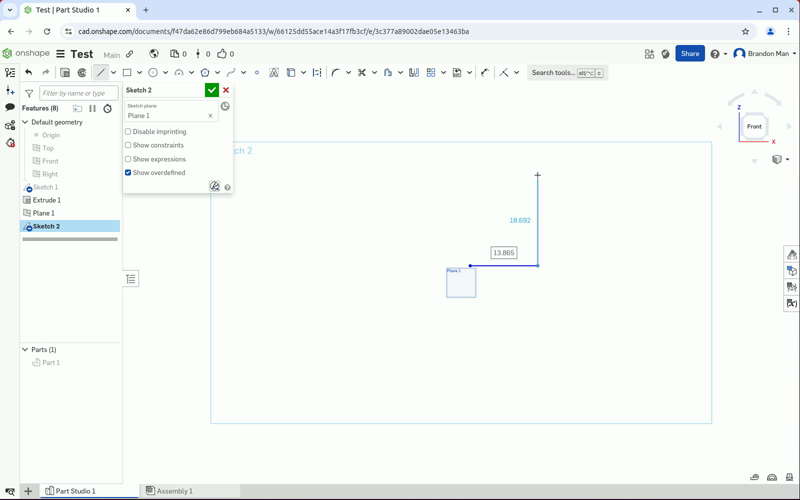
key_down(shift)
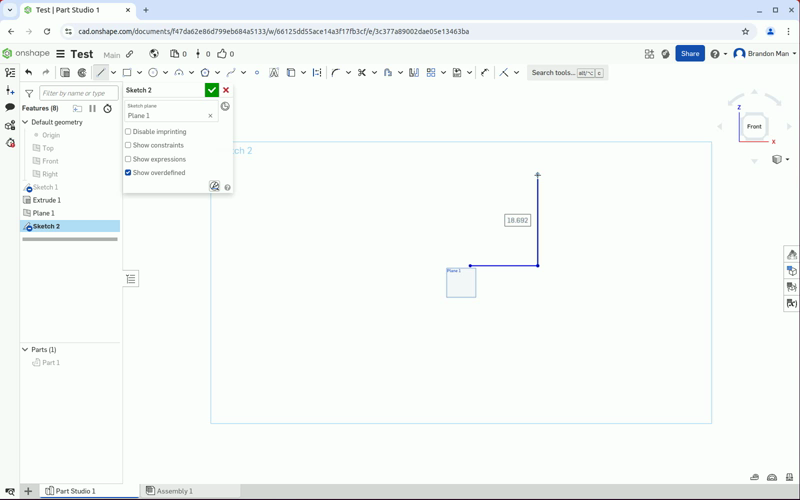
mouse_move(470, 174)
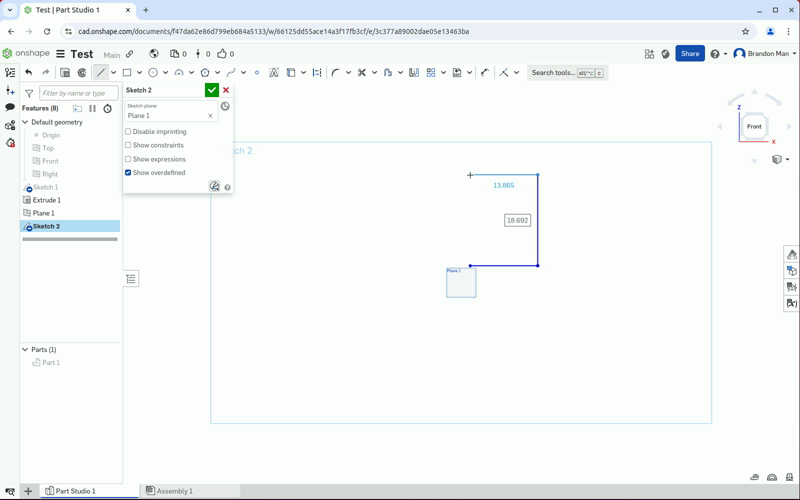
click(470, 174)
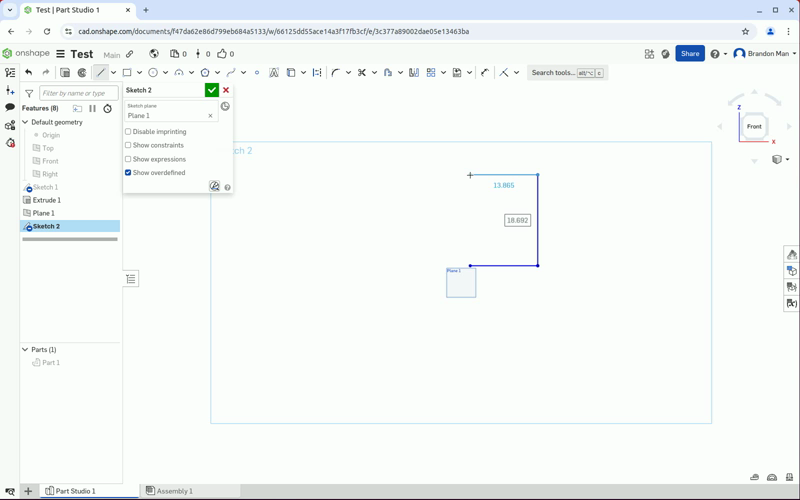
key_up(shift)
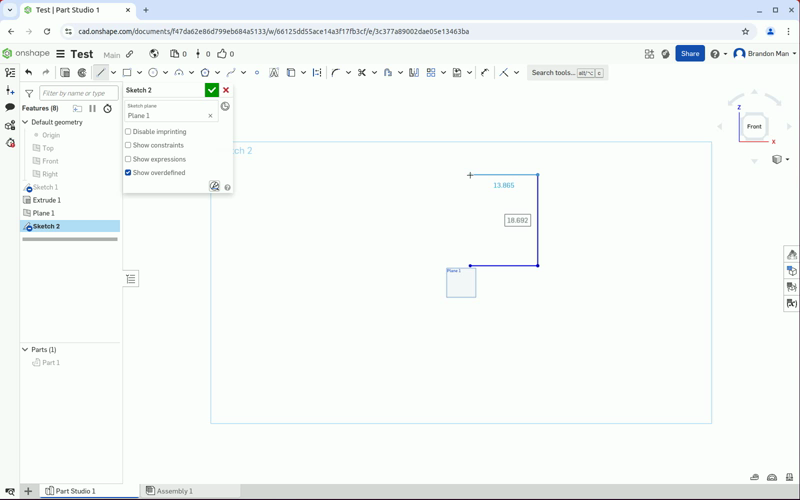
key_down(shift)
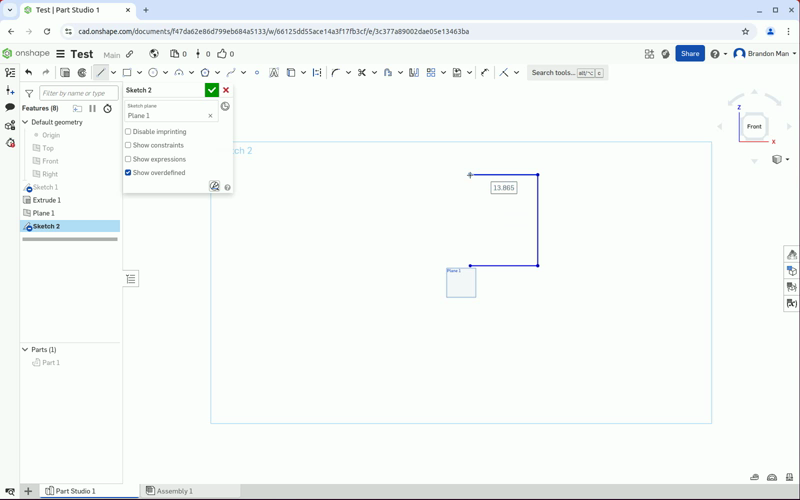
mouse_move(470, 265)
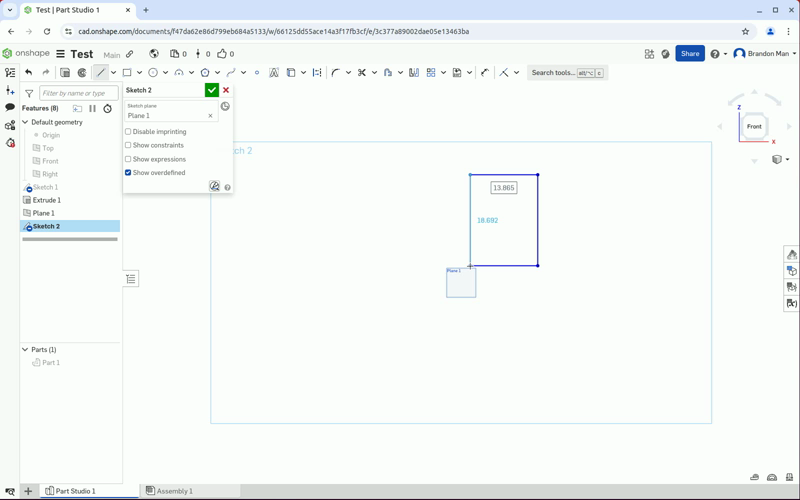
key_up(shift)
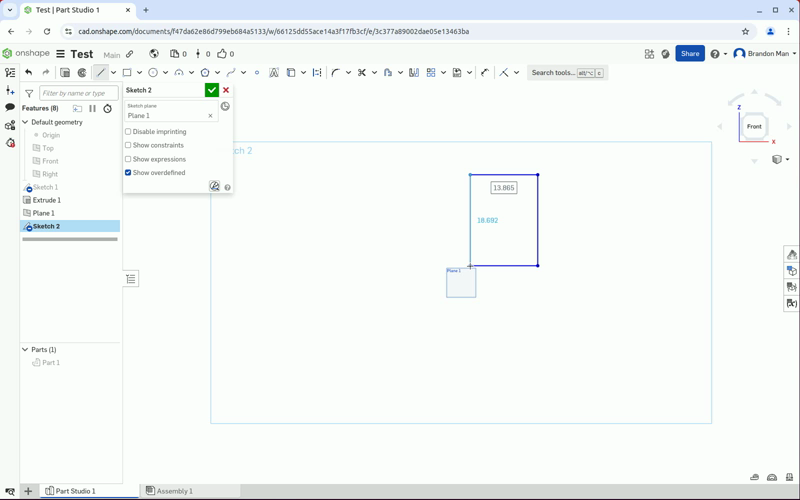
click(470, 265)
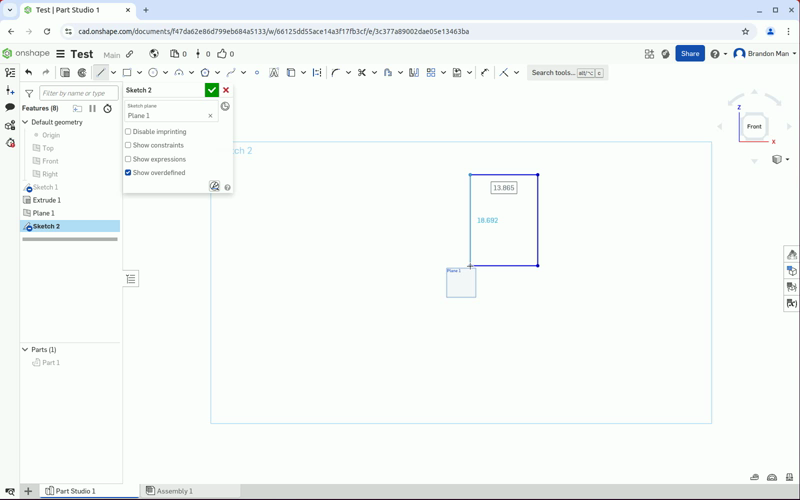
key(esc)
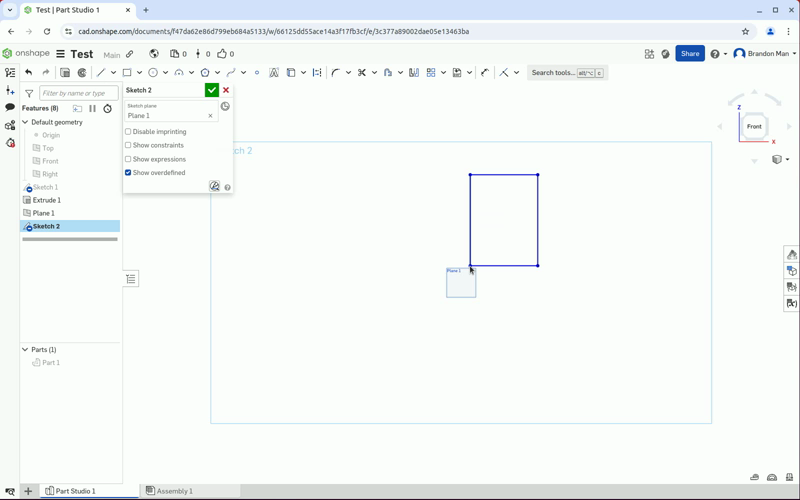
mouse_move(528, 184)
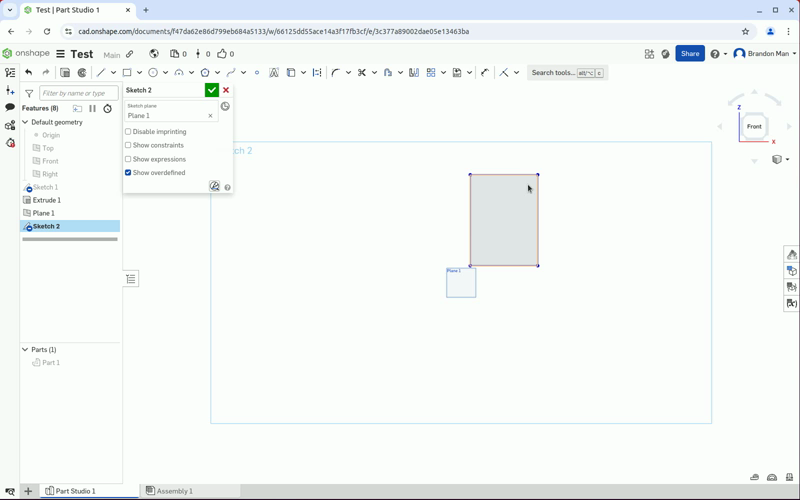
click(528, 184)
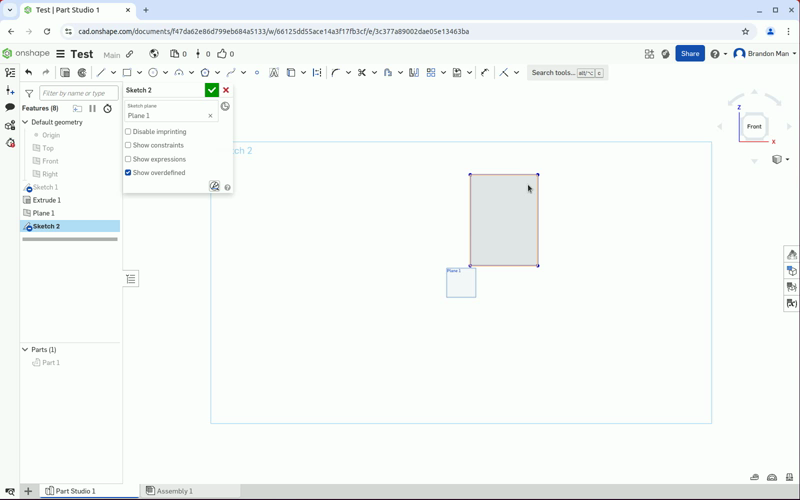
mouse_move(73, 352)
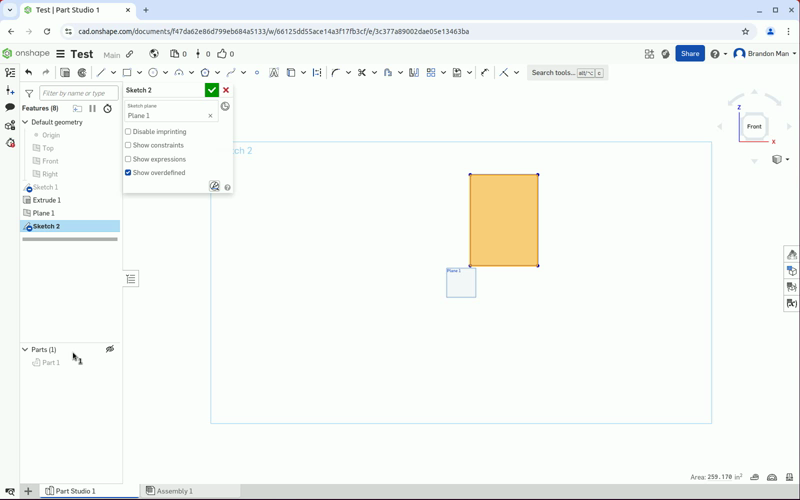
key(shift+y)
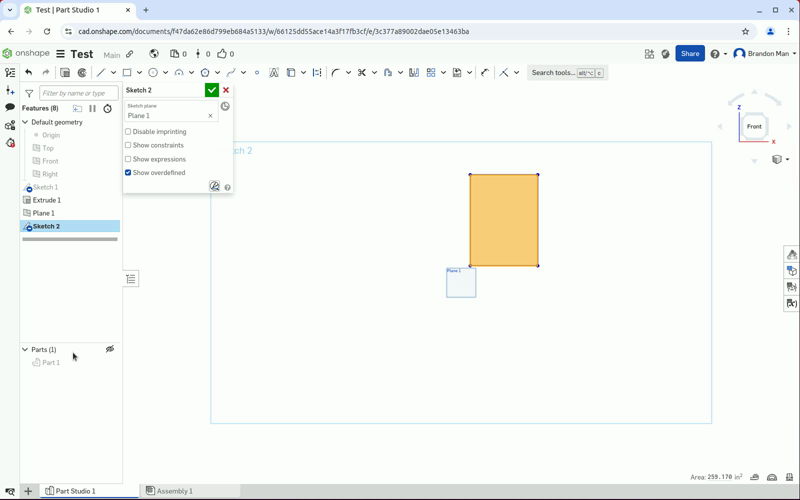
key(shift+e)
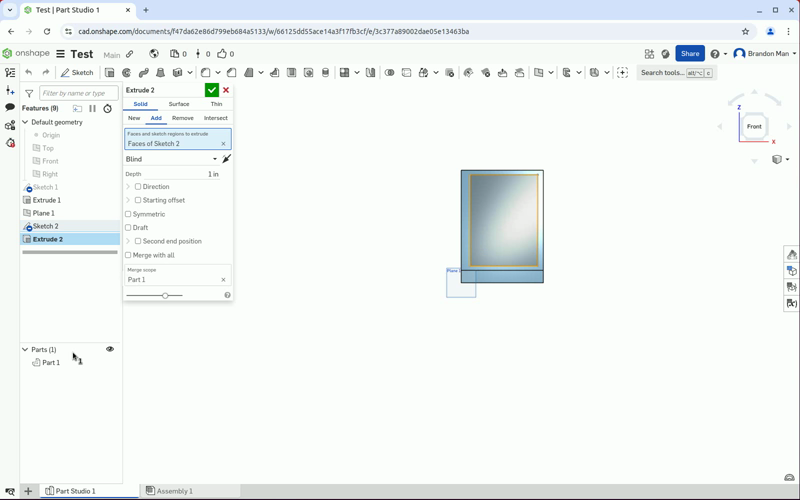
mouse_move(143, 106)
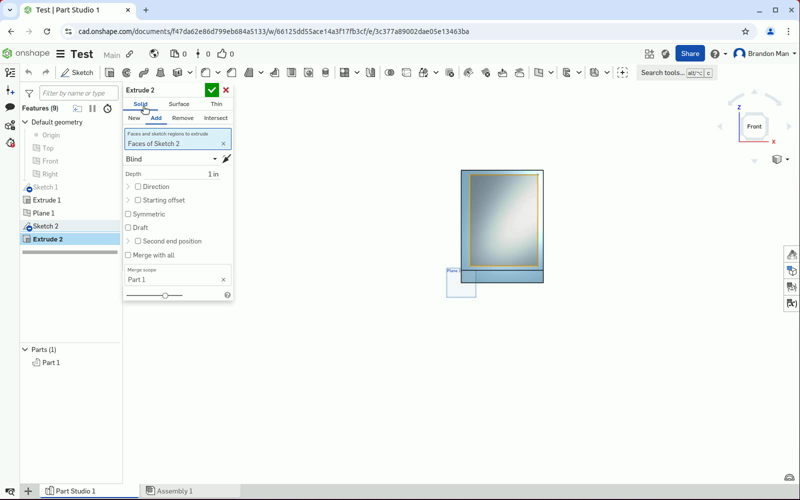
click(143, 106)
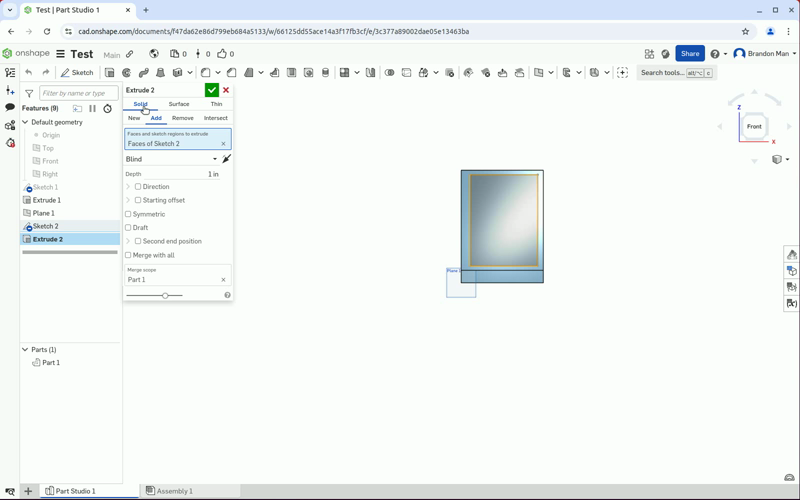
mouse_move(186, 120)
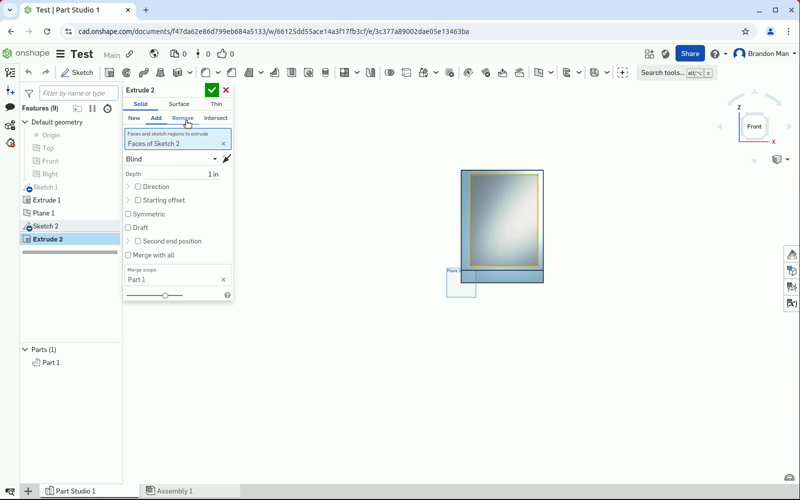
click(186, 120)
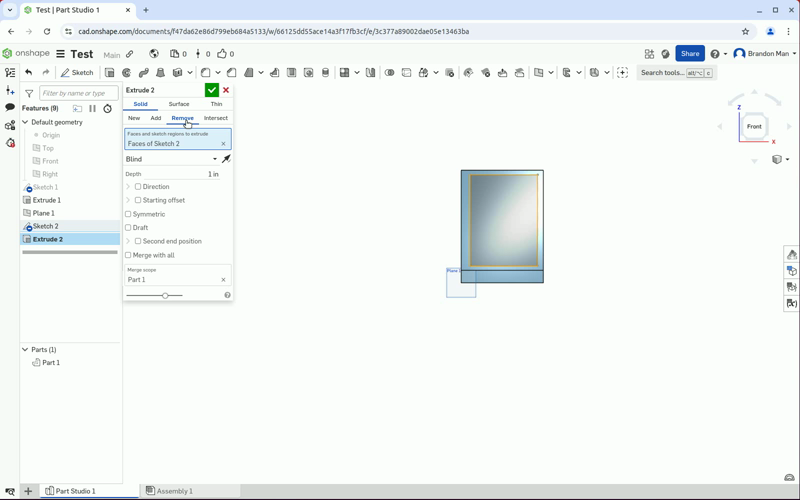
key(tab, 4)
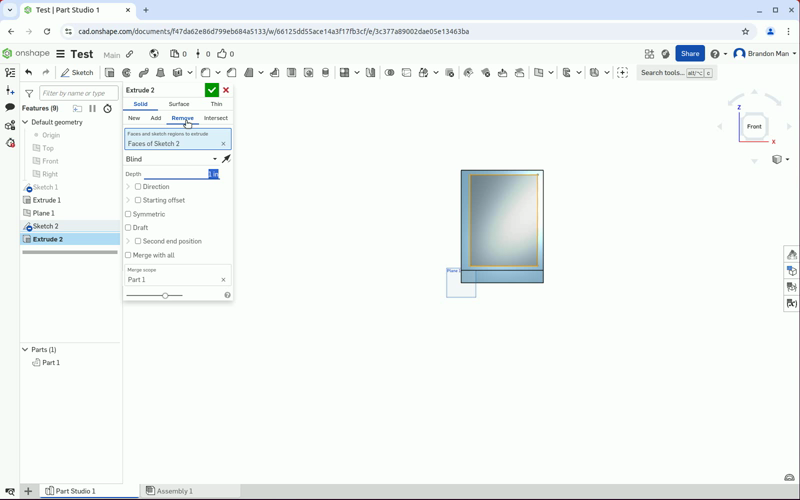
text(12.276)
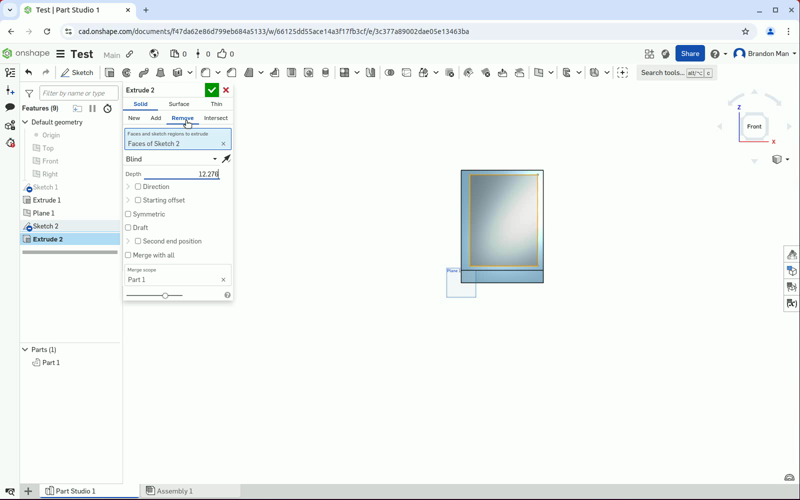
key(tab, 6)
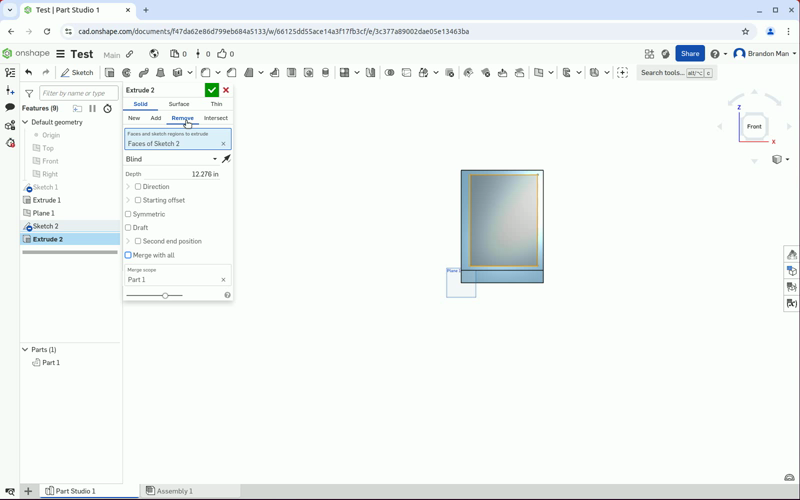
key(space)
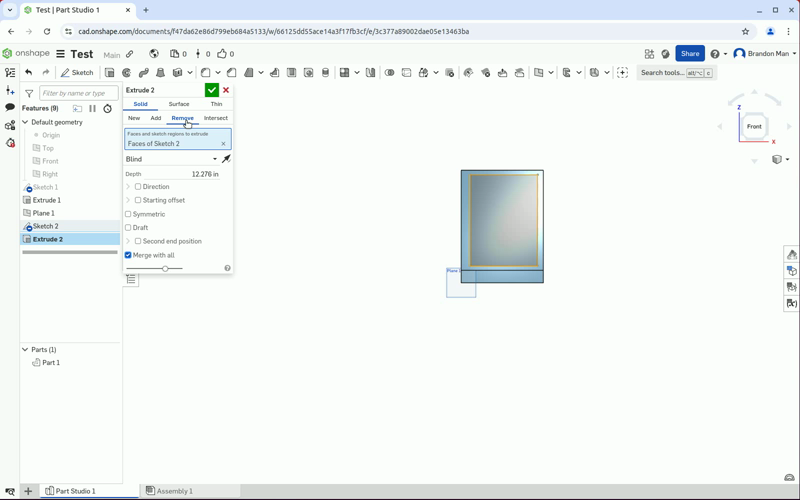
key(enter)
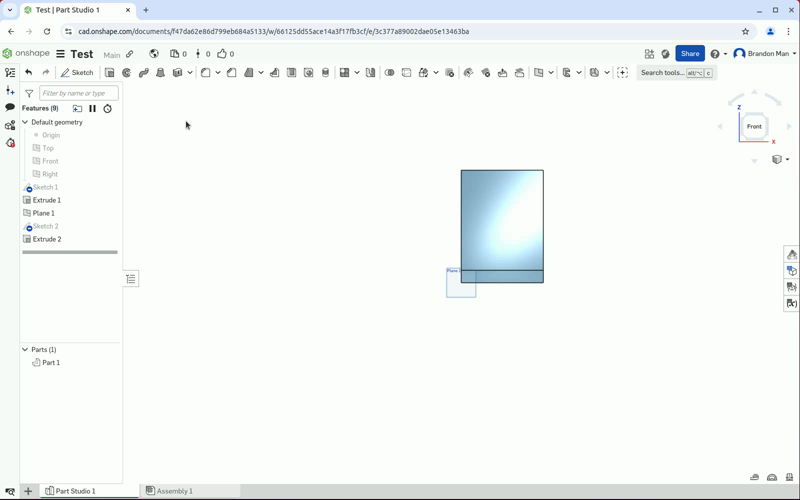
key(shift+h)
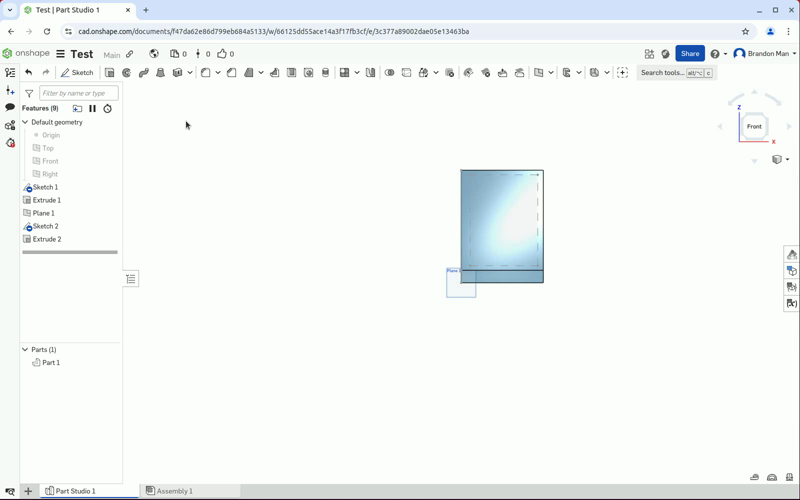
key(shift+h)
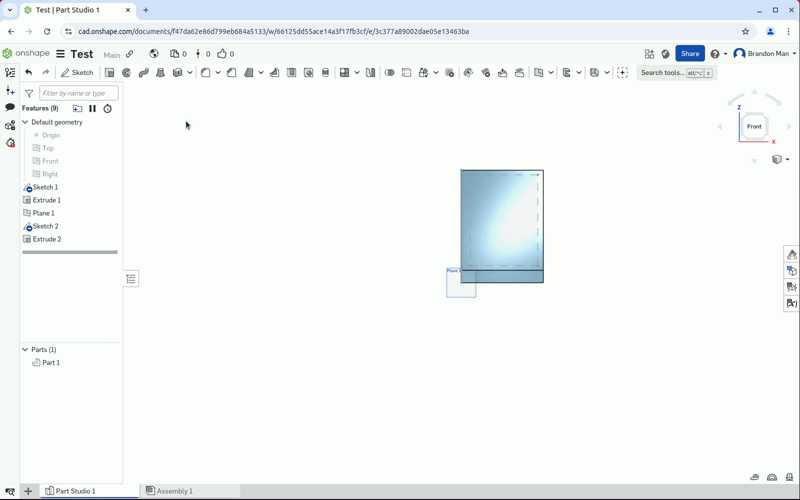
key(shift+7)
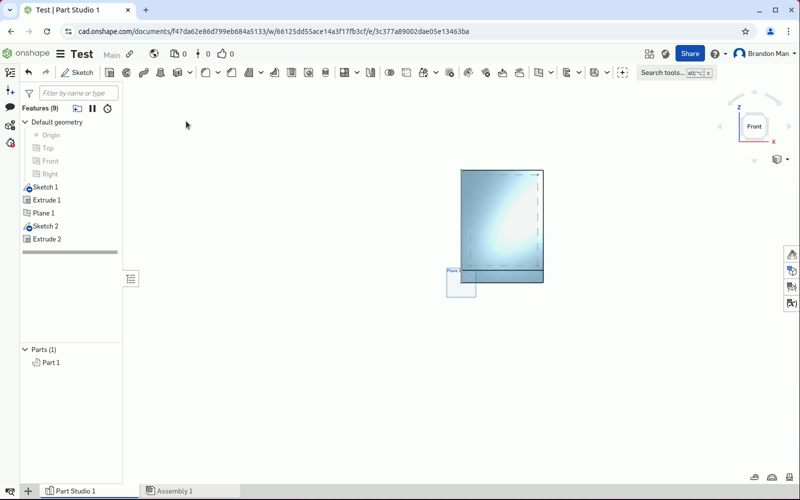
key(left, 2)
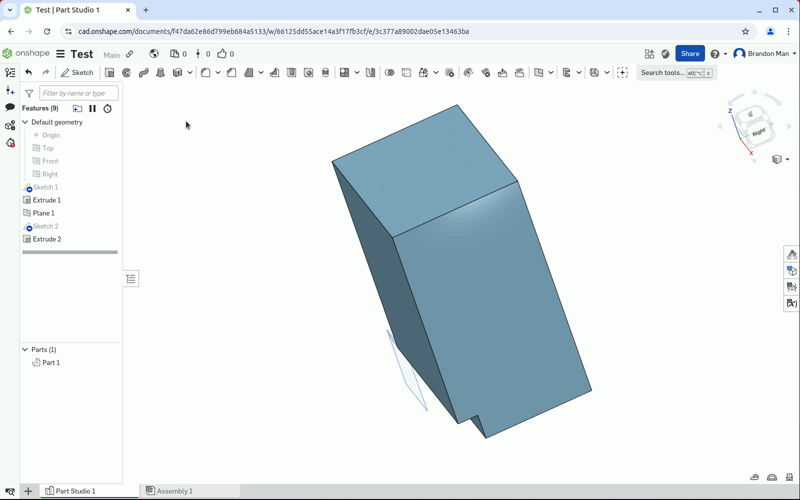
key(down, 2)
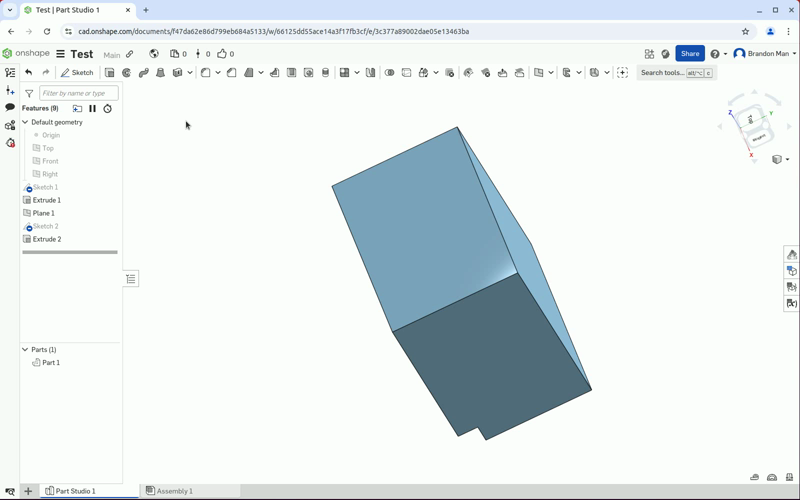
key(up, 2)
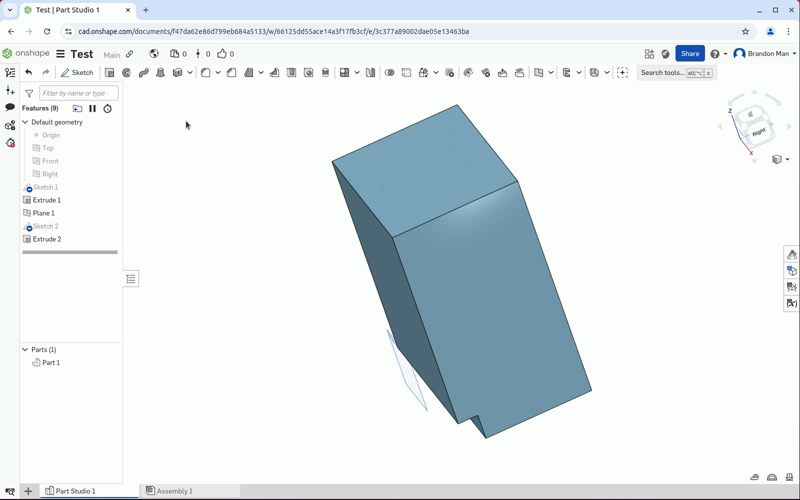
key(right, 2)
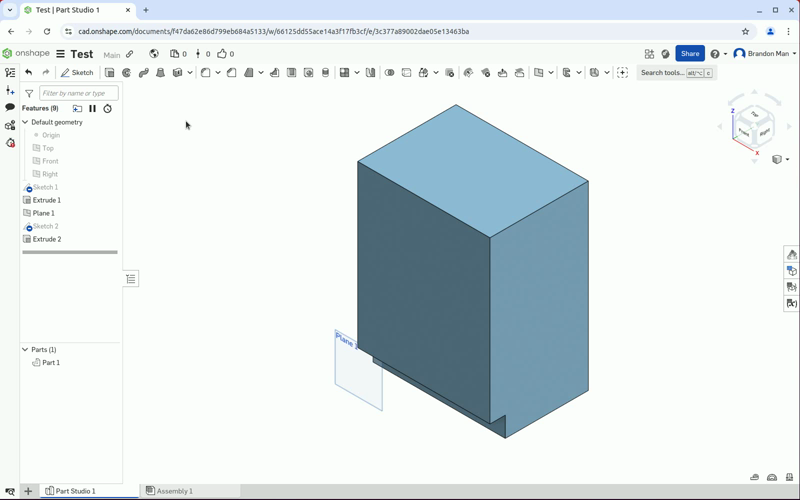
mouse_move(73, 189)
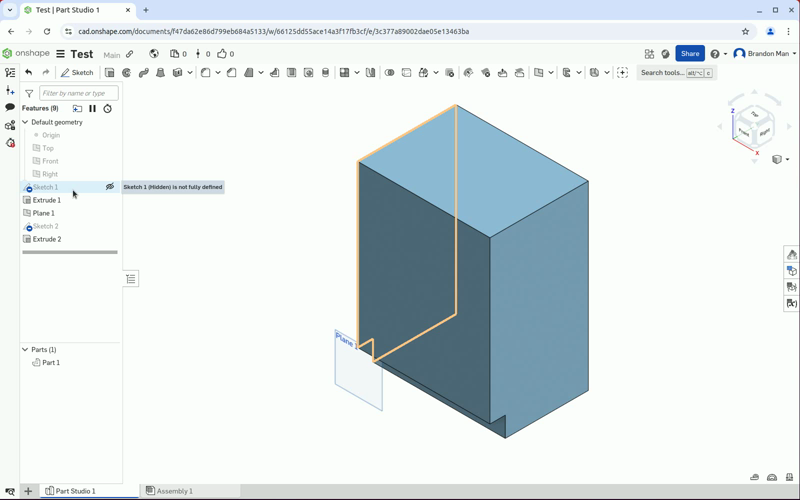
click(73, 189)